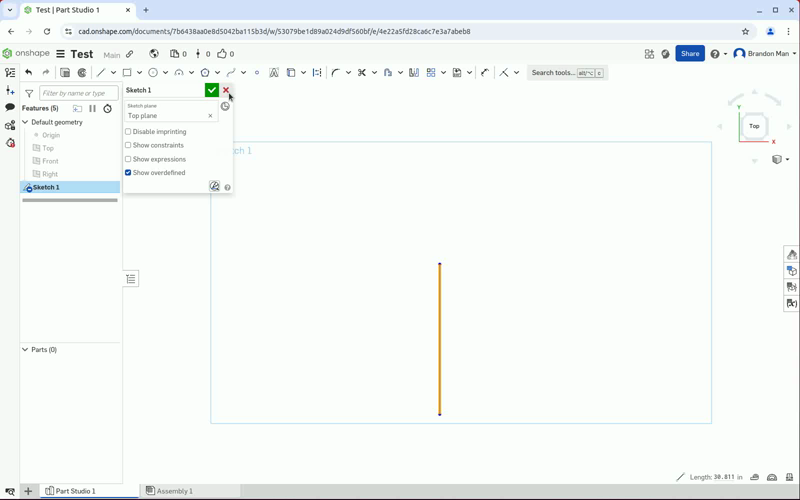
key(shift+h)
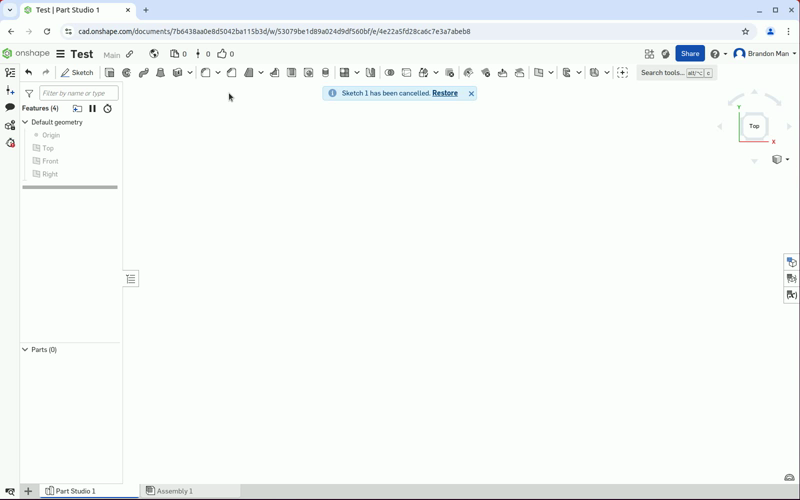
mouse_move(73, 352)
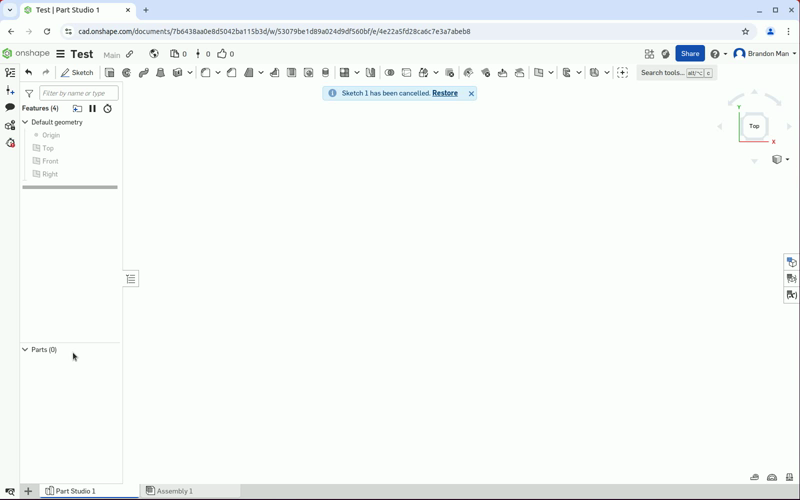
key(y)
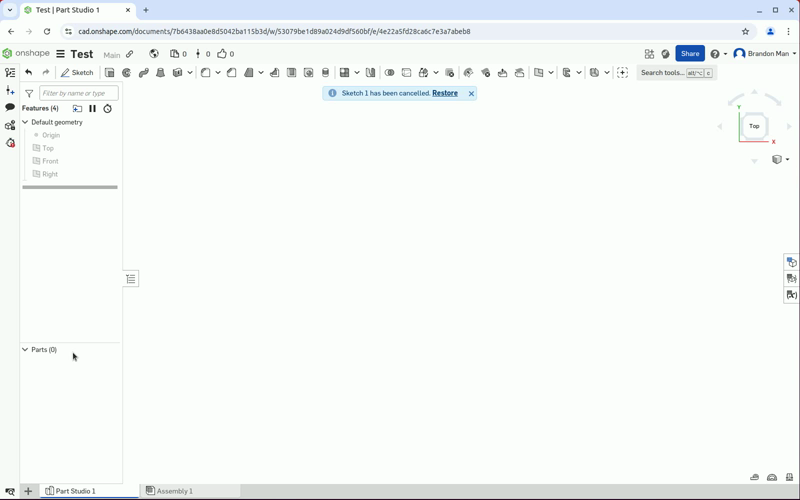
key(shift+p)
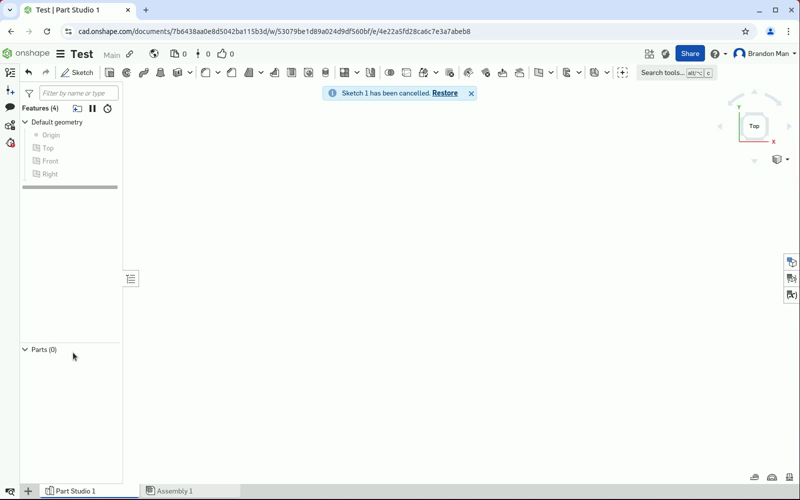
key(space)
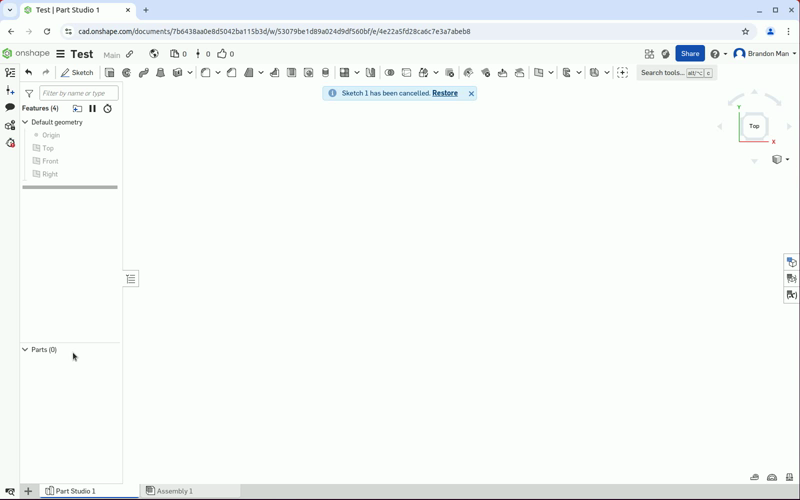
key_down(shift)
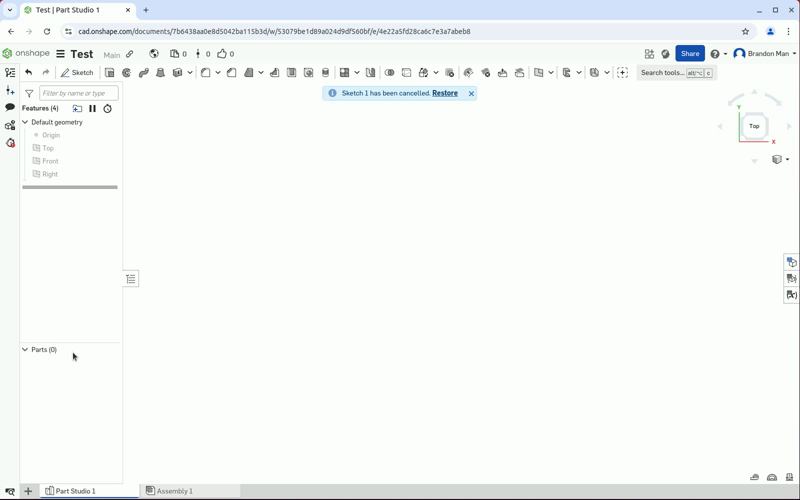
key(up)
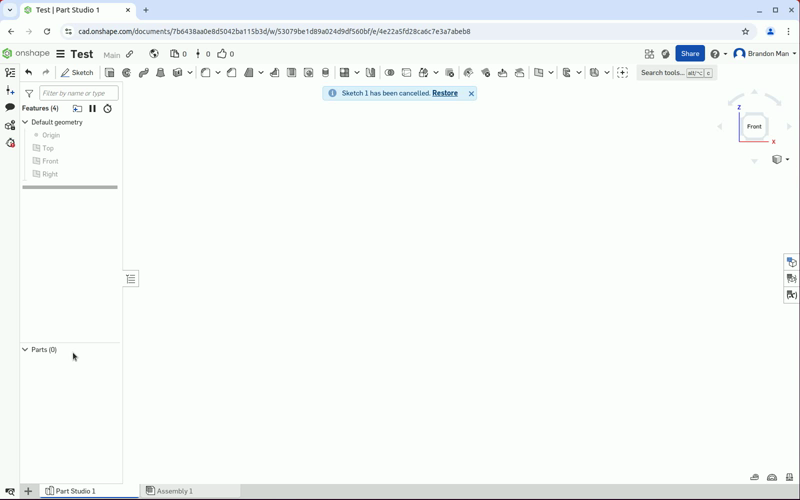
key_up(shift)
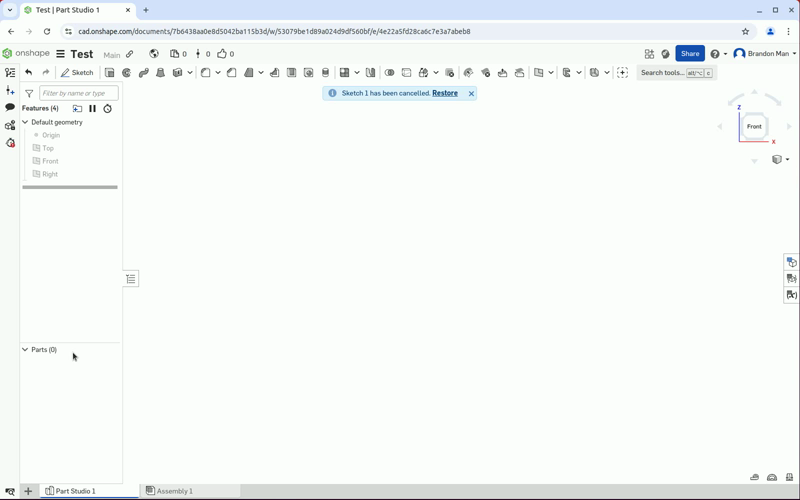
mouse_move(73, 352)
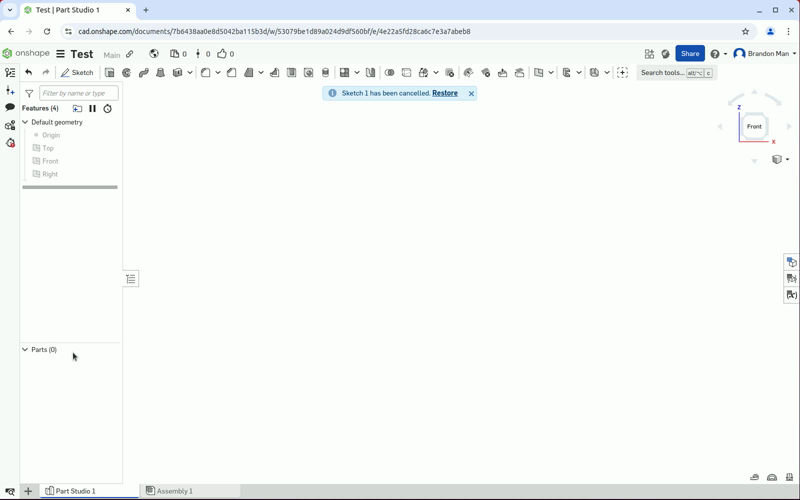
key(shift+y)
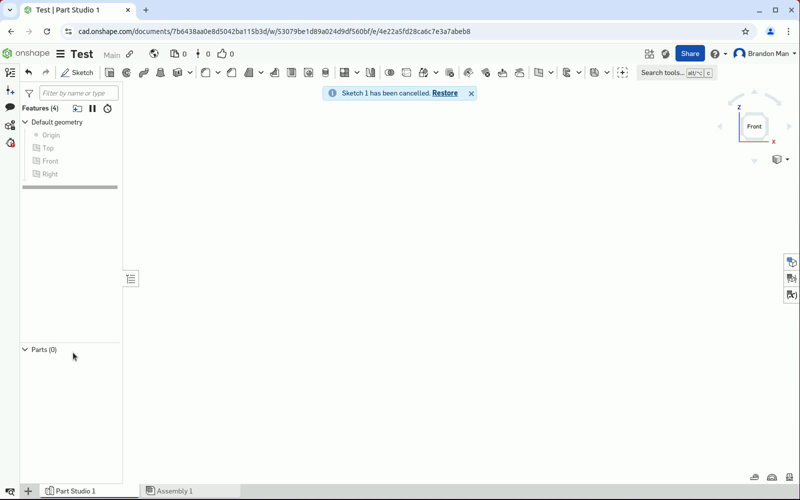
key(shift+s)
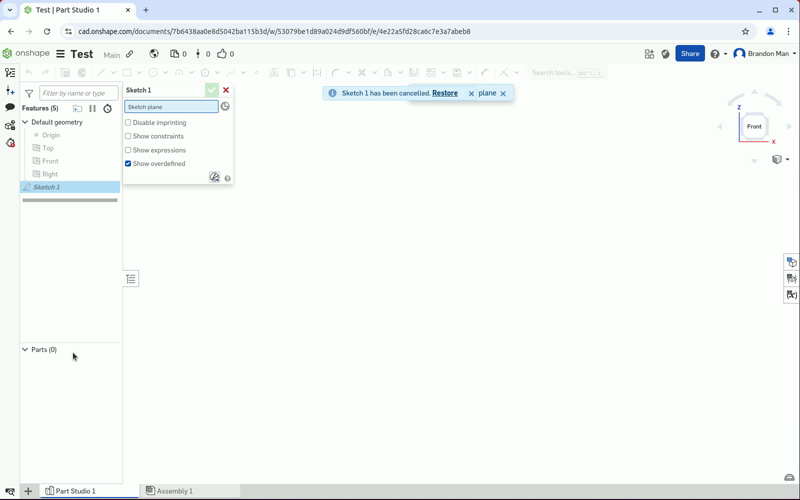
mouse_move(73, 163)
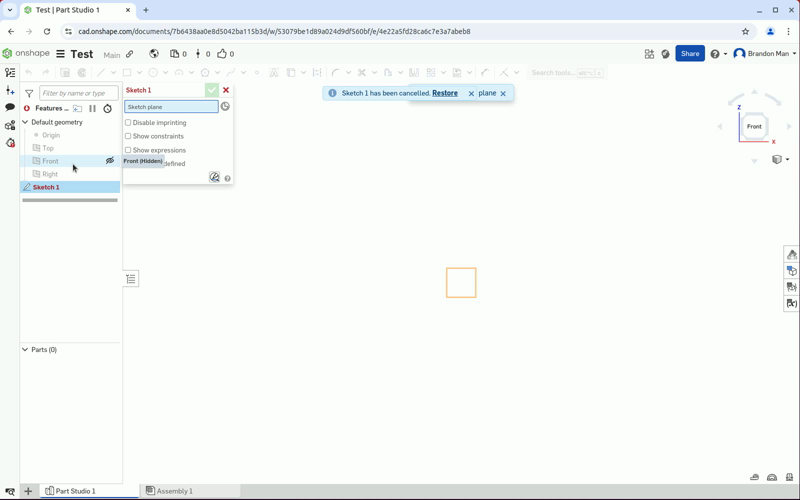
click(73, 163)
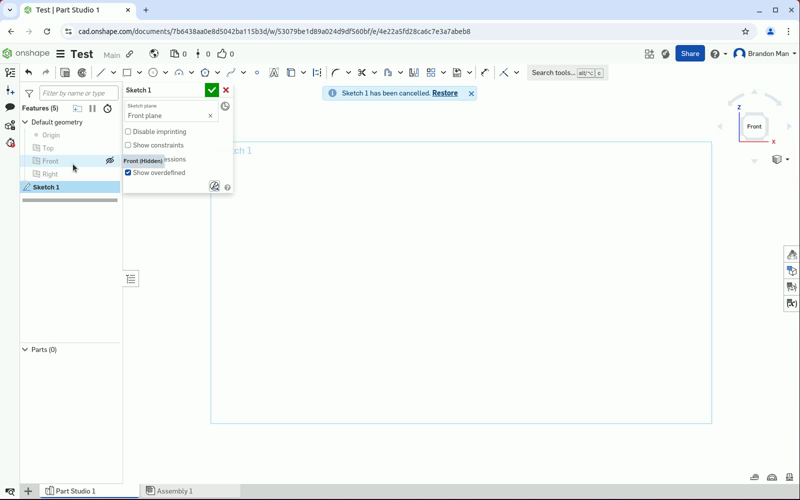
mouse_move(73, 352)
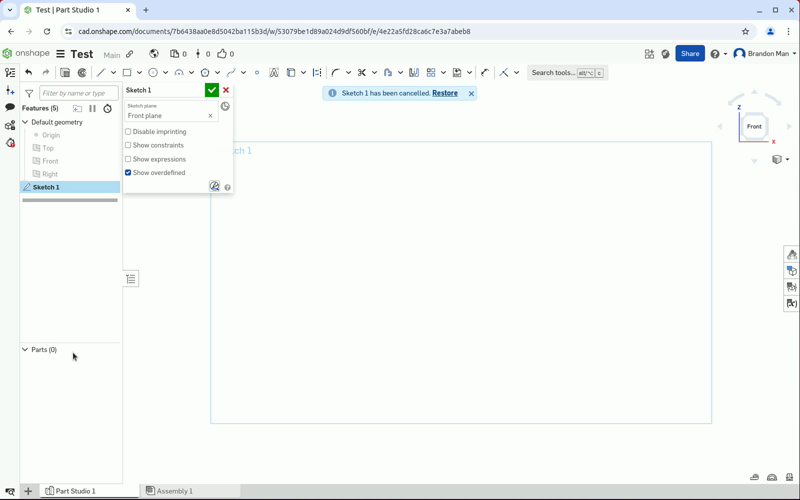
key(y)
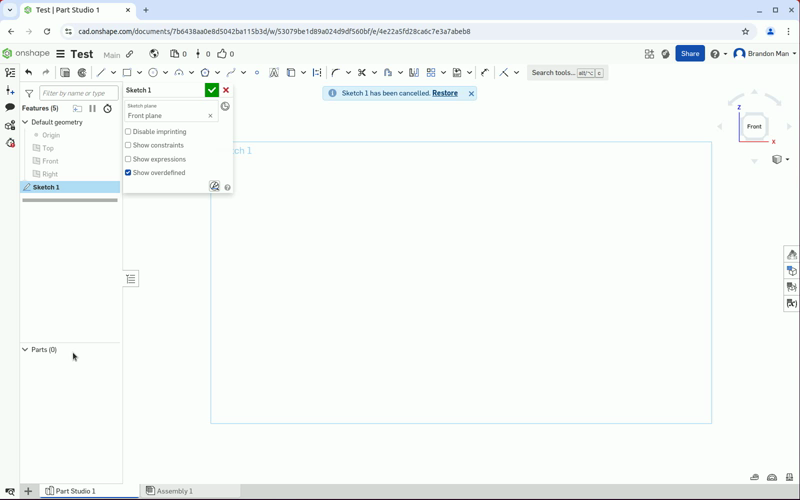
key(c)
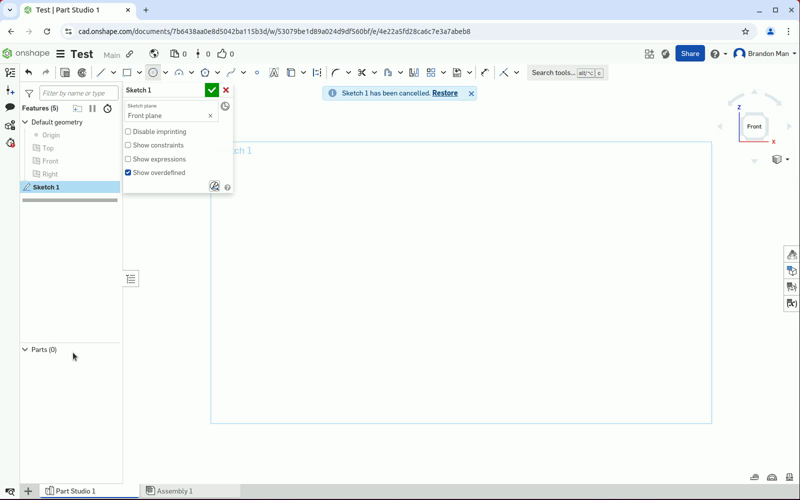
key_down(shift)
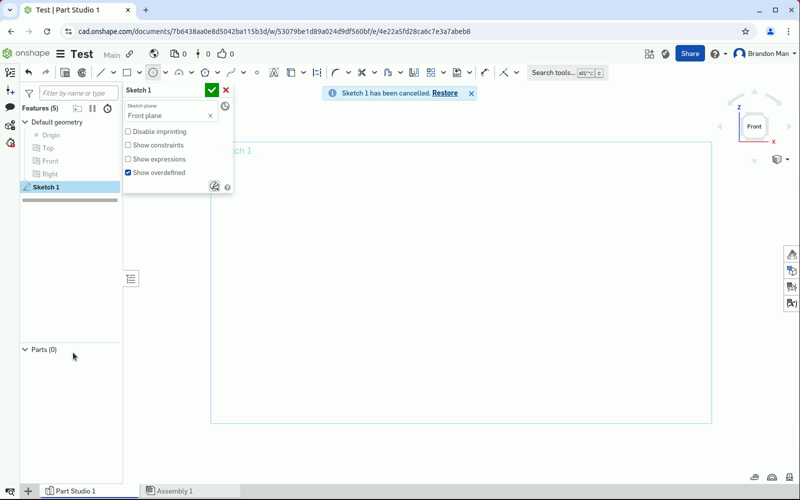
mouse_move(461, 282)
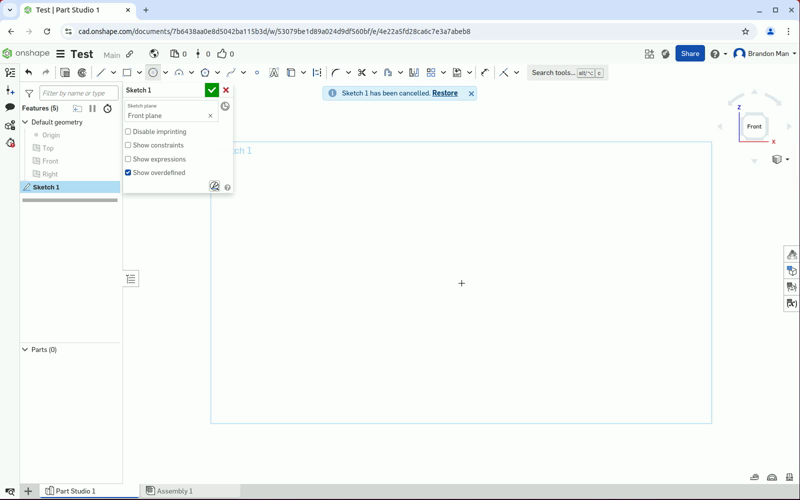
click(461, 282)
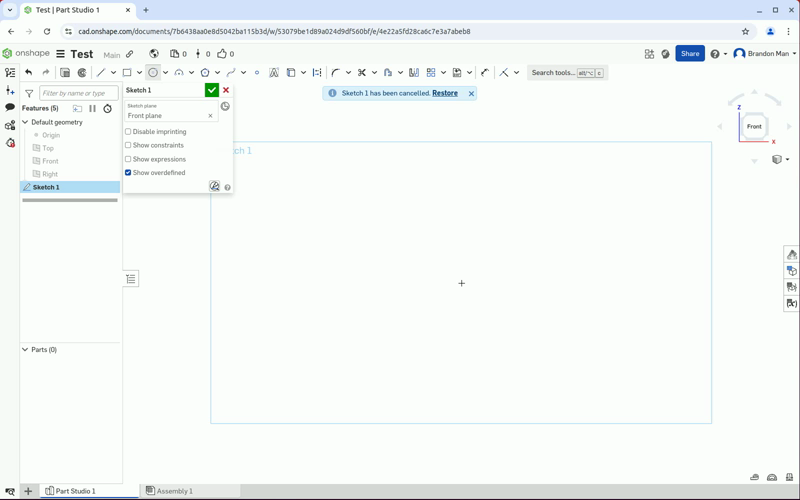
key_up(shift)
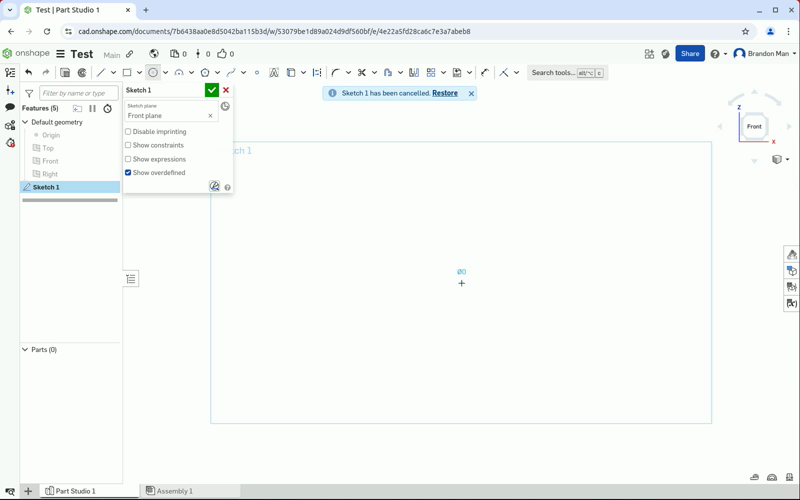
mouse_move(470, 282)
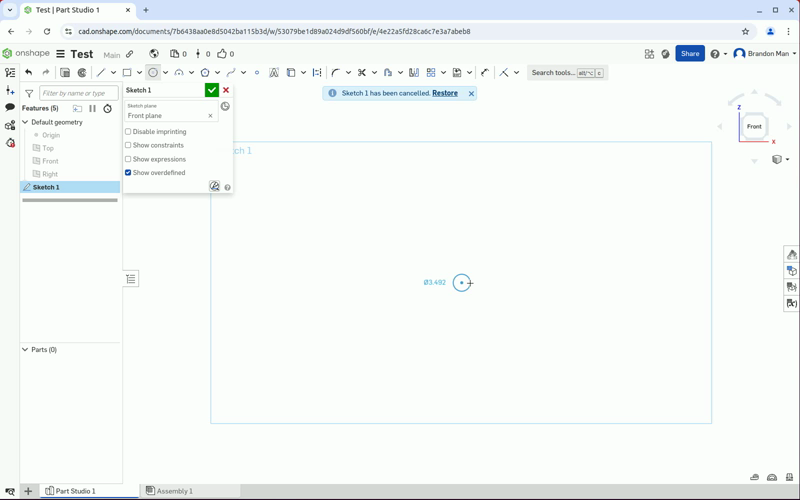
click(470, 282)
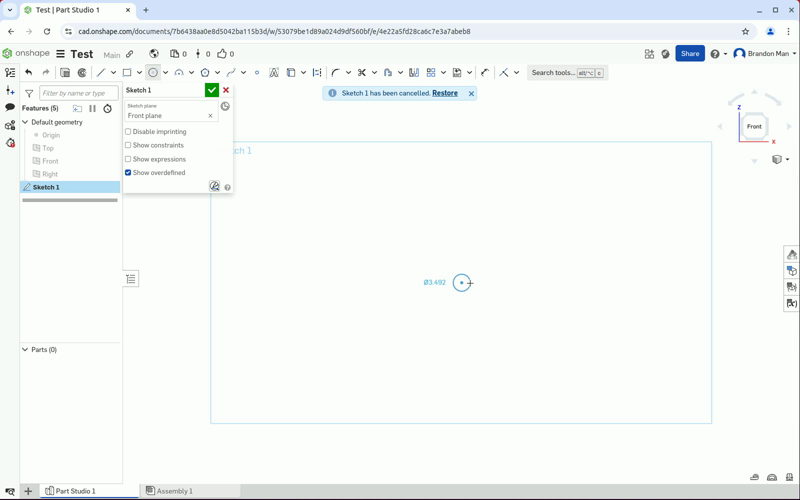
key(esc)
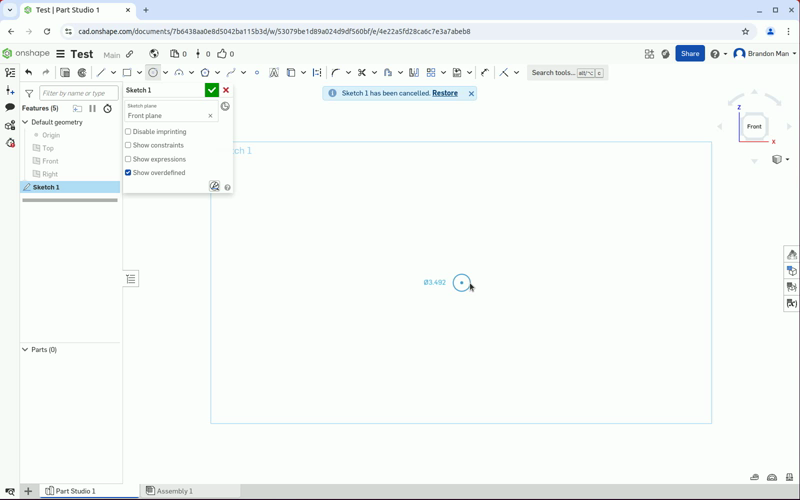
key(c)
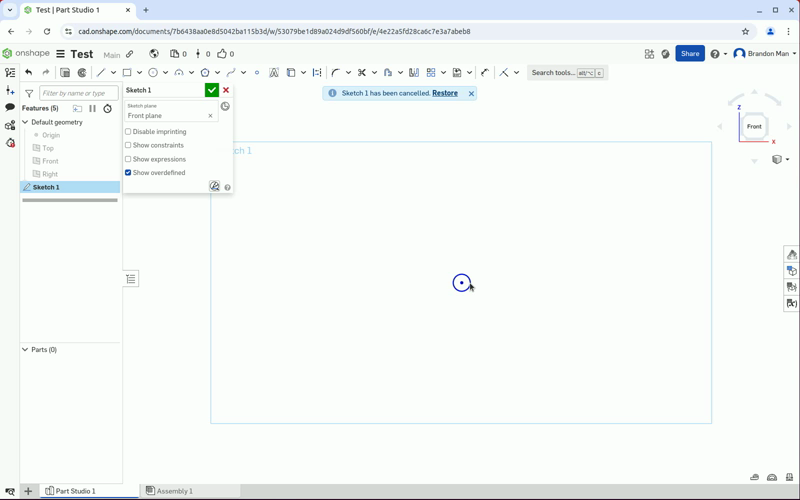
key_down(shift)
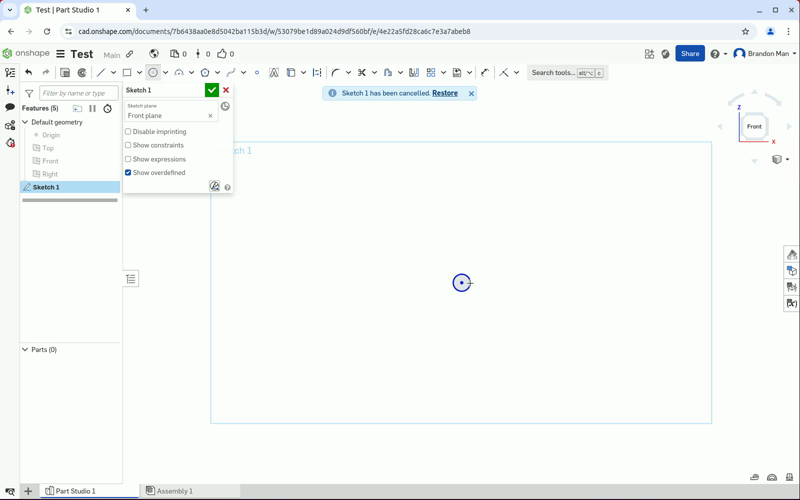
mouse_move(461, 282)
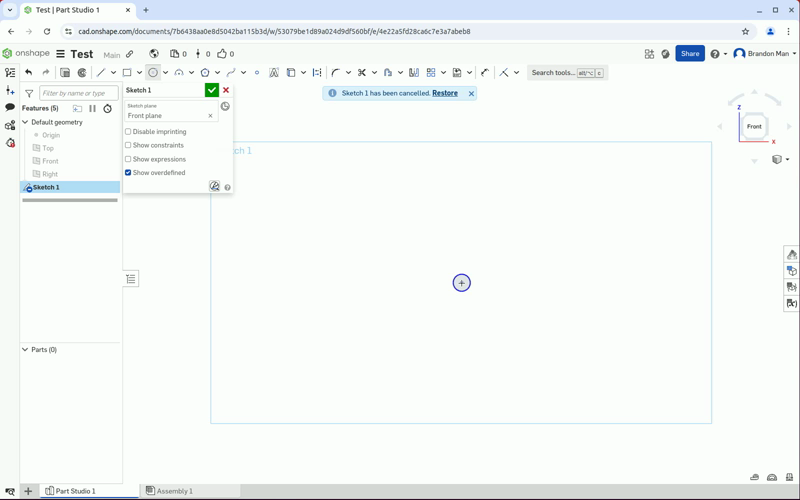
click(461, 282)
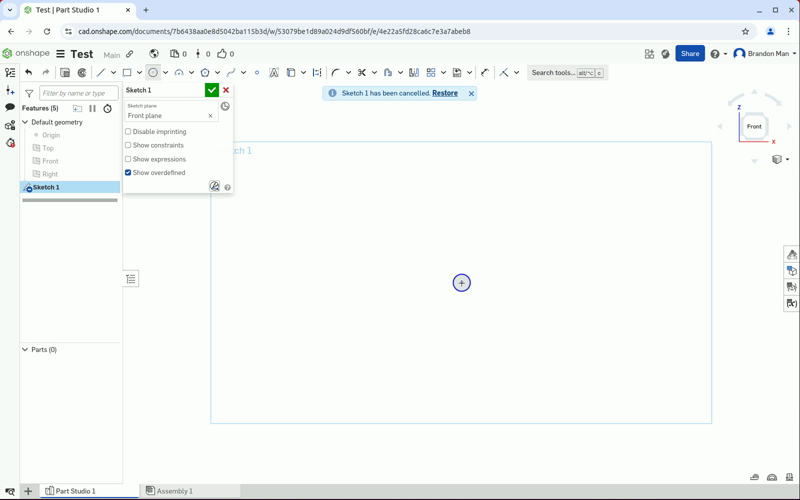
key_up(shift)
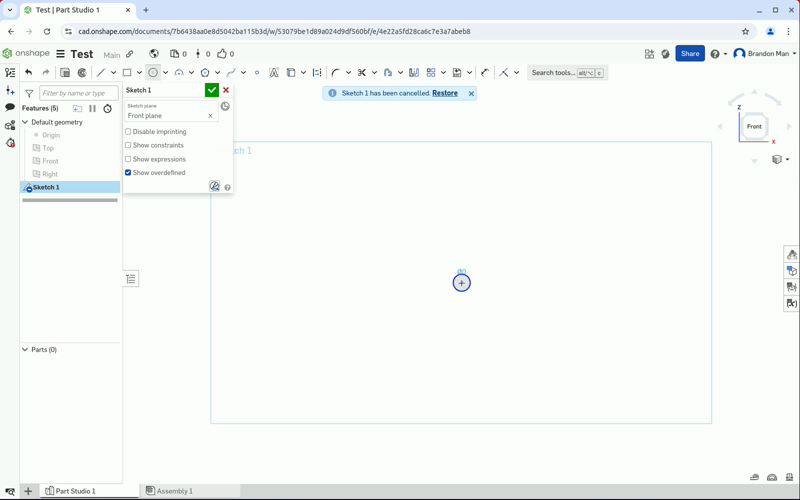
mouse_move(469, 282)
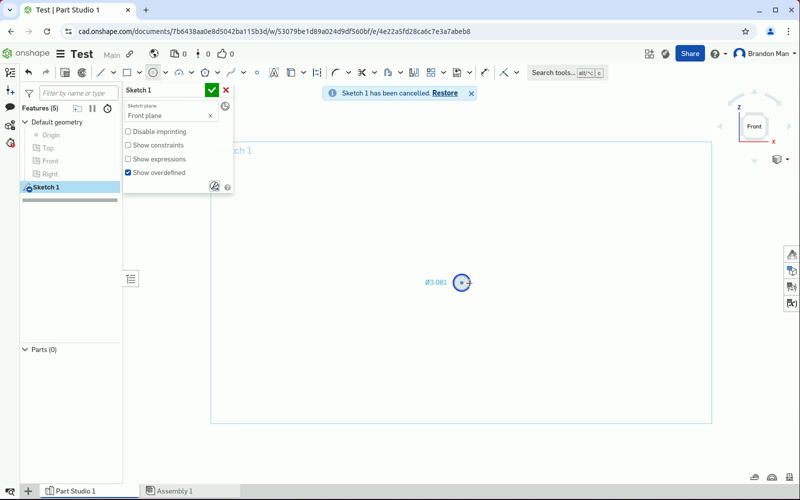
scroll(6)
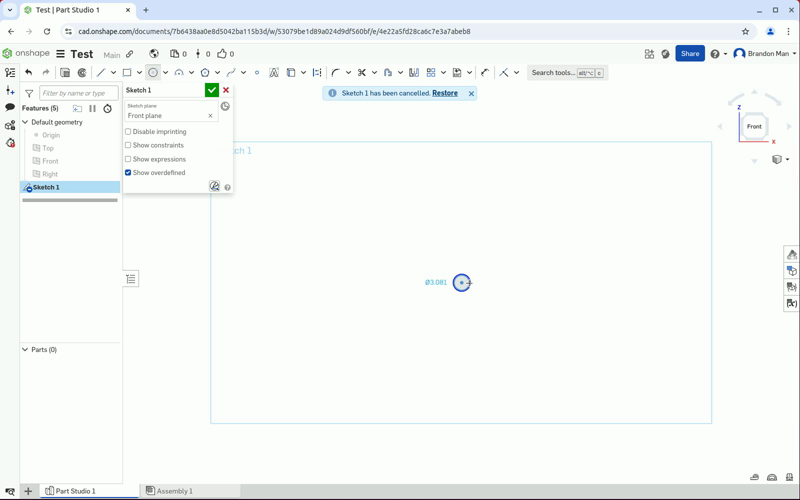
scroll(6)
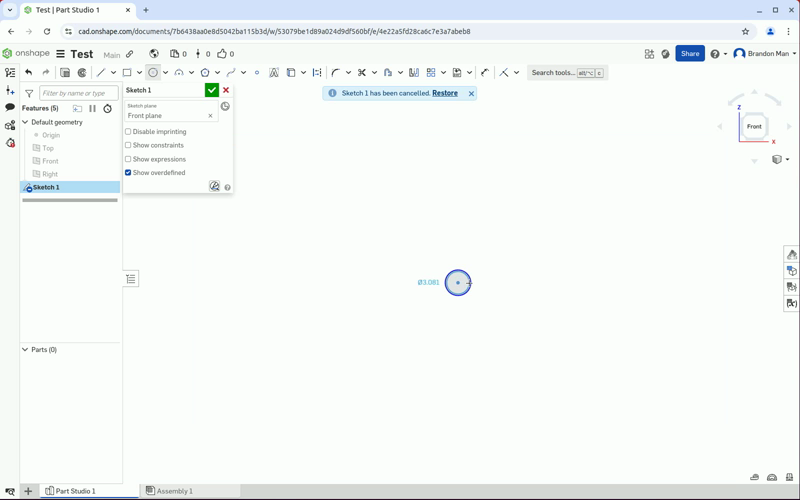
scroll(6)
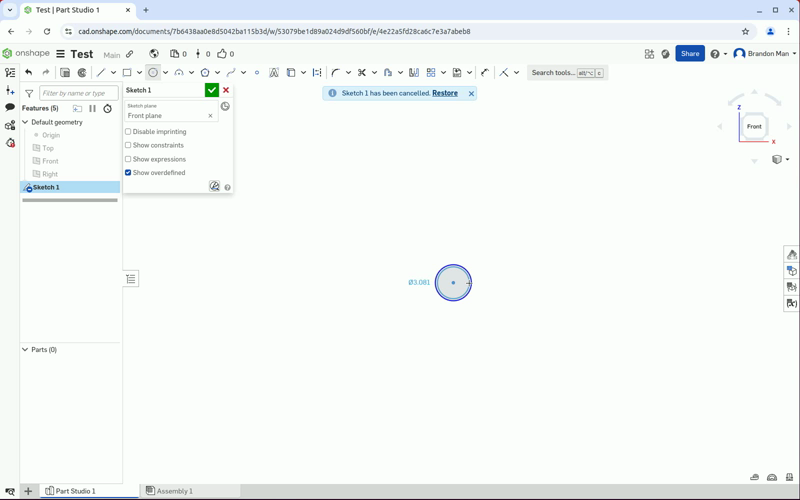
scroll(6)
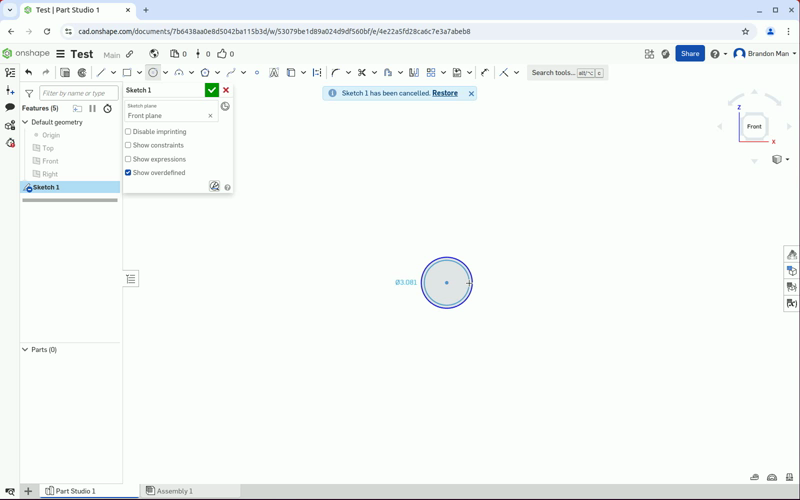
scroll(6)
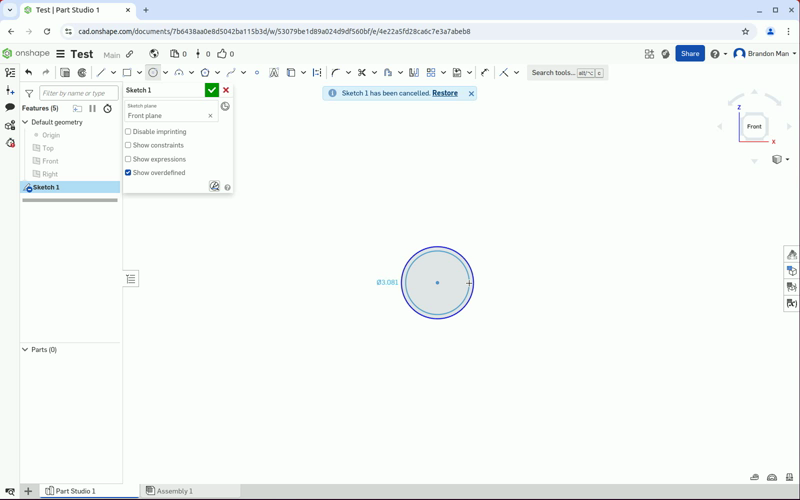
scroll(6)
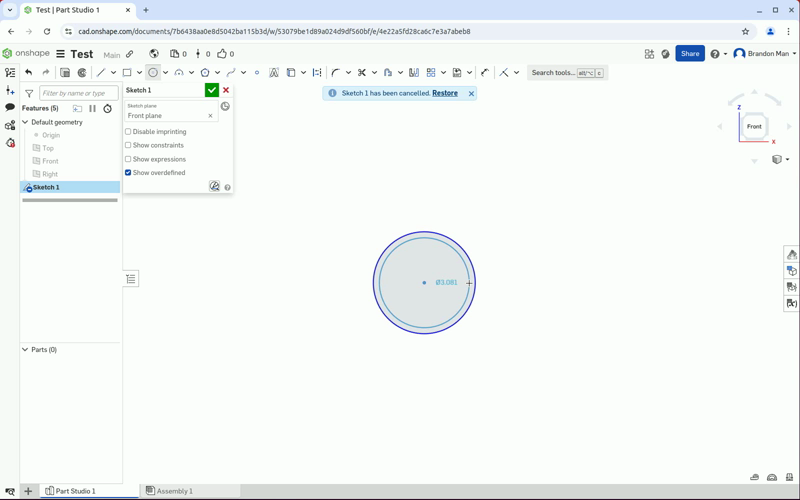
scroll(6)
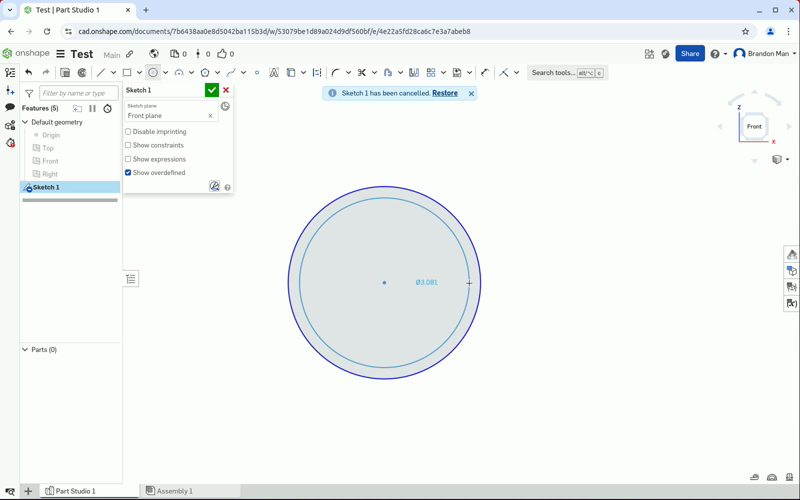
click(469, 282)
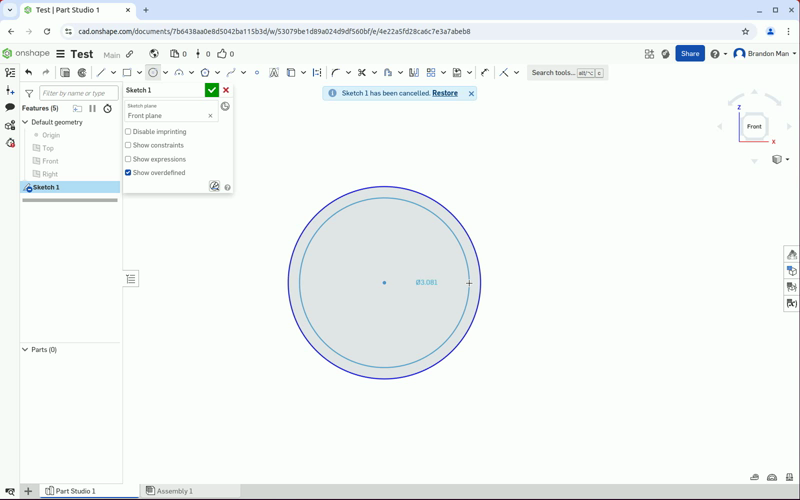
scroll(-6)
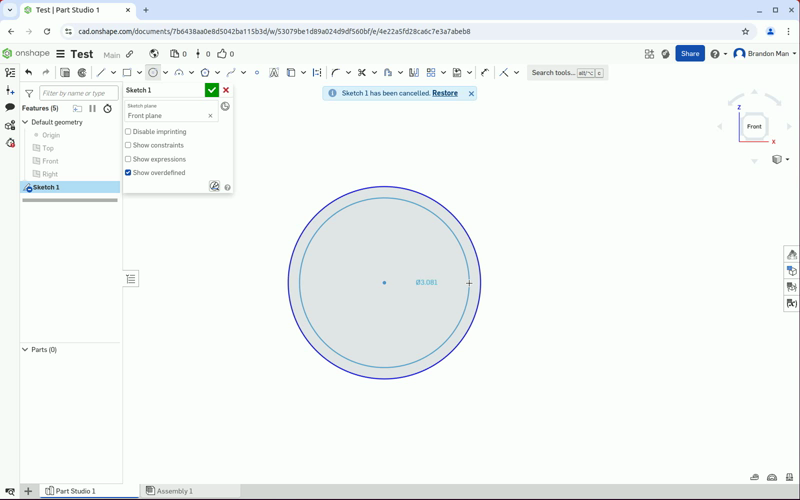
scroll(-6)
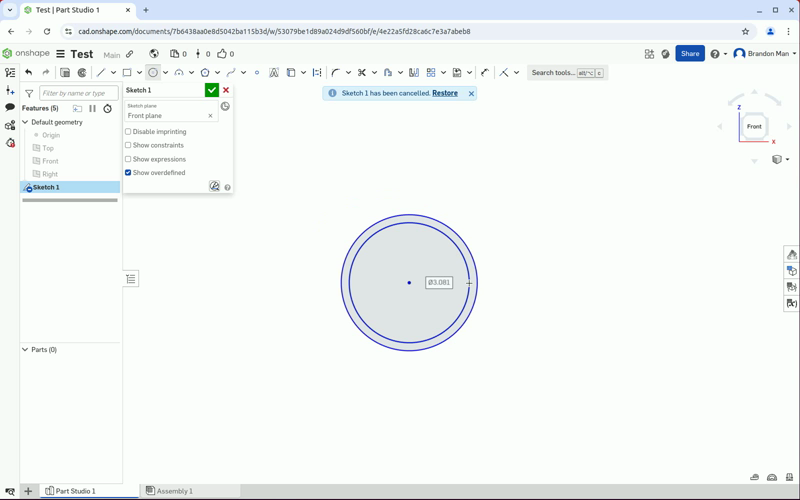
scroll(-6)
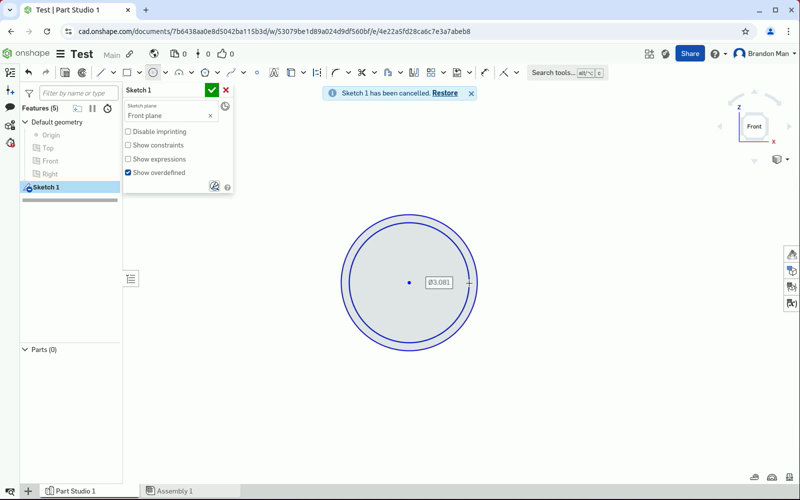
scroll(-6)
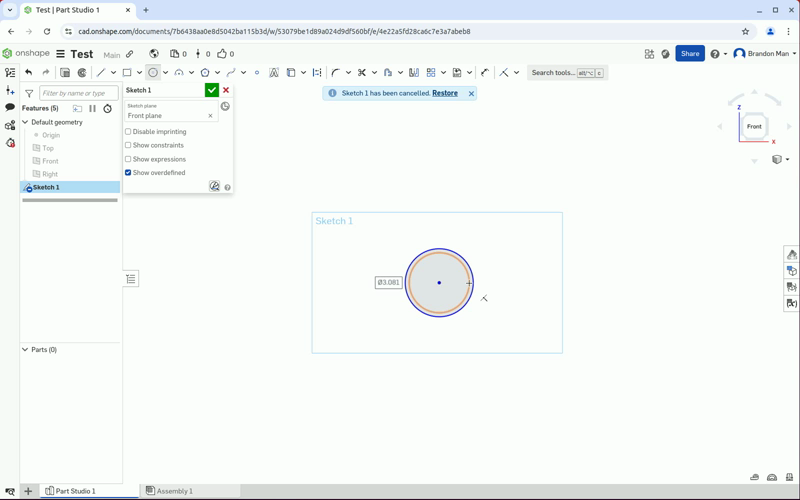
scroll(-6)
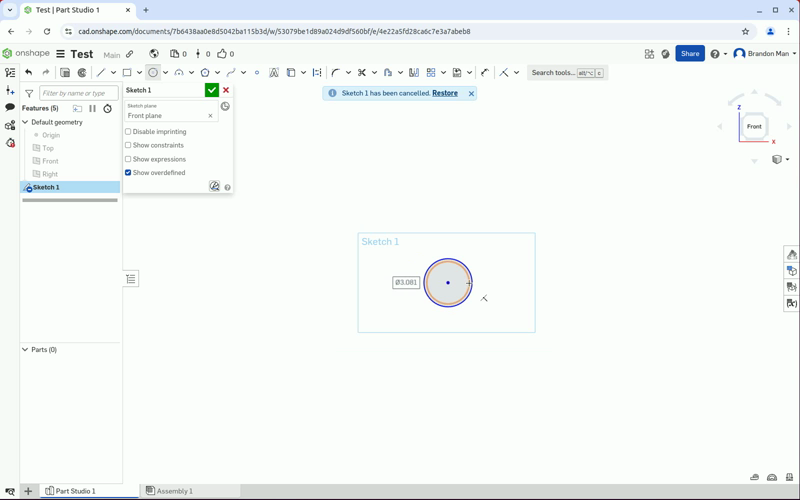
scroll(-6)
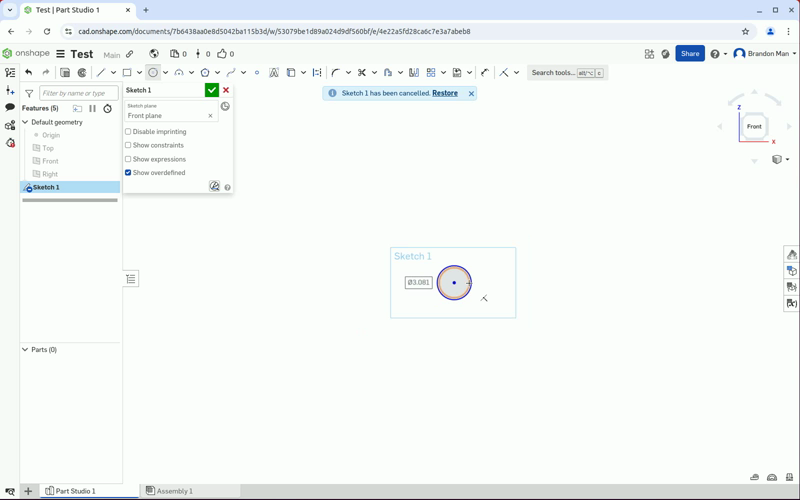
scroll(-6)
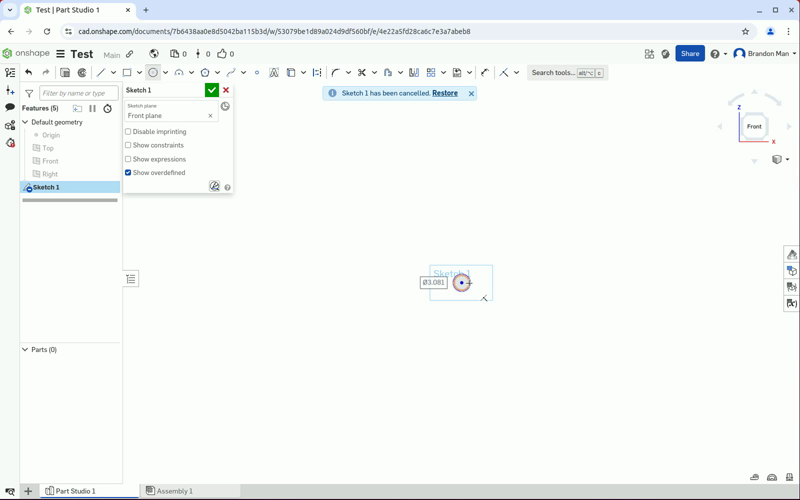
key(esc)
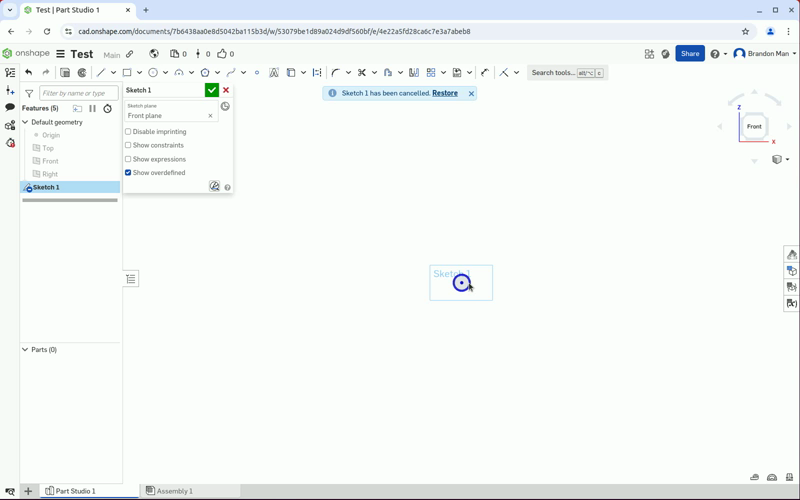
mouse_move(462, 290)
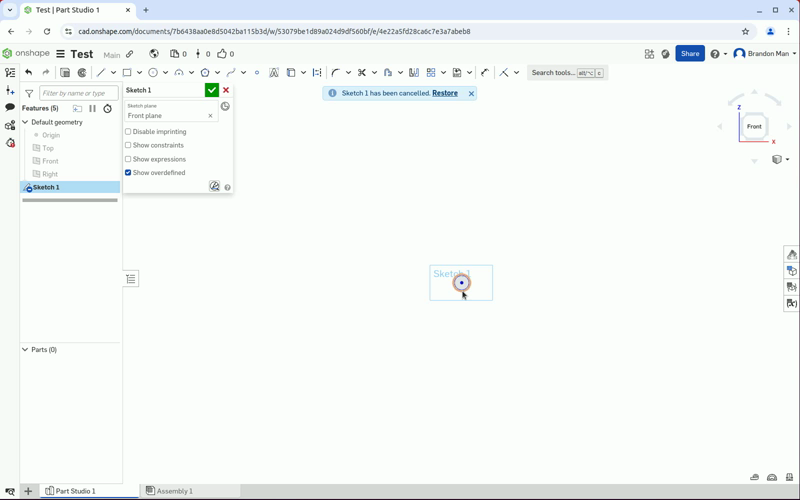
scroll(6)
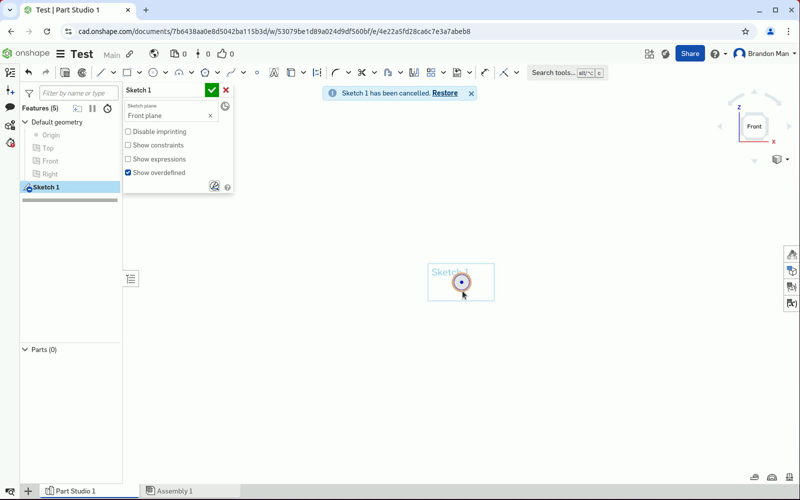
scroll(6)
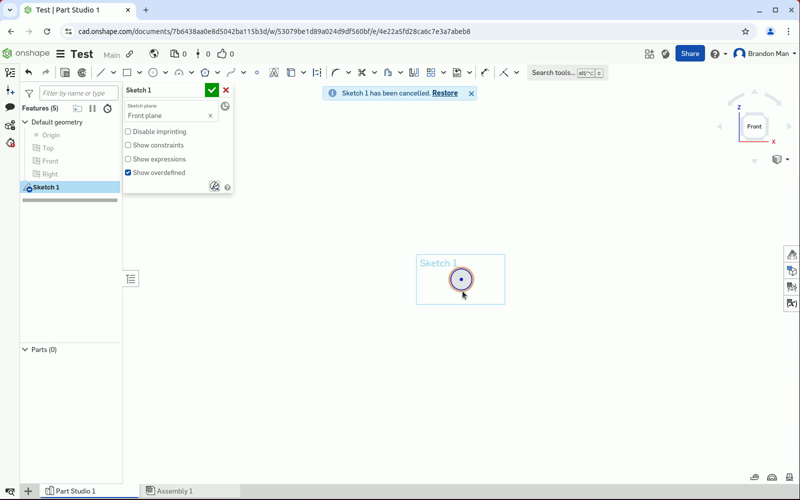
scroll(6)
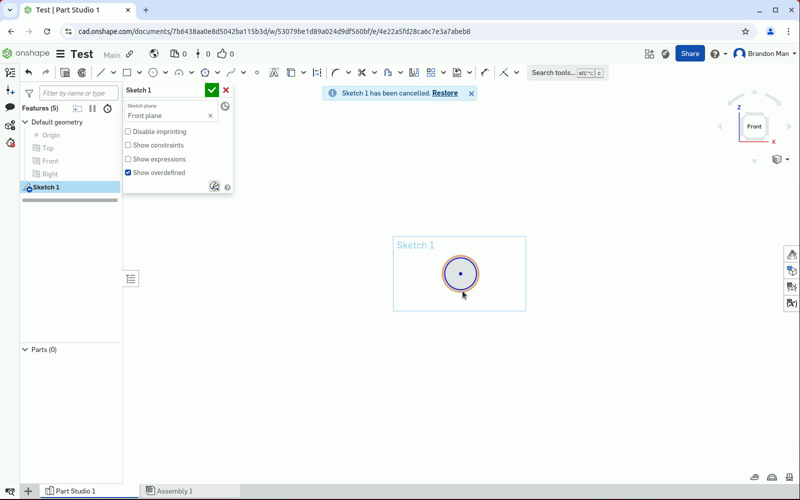
scroll(6)
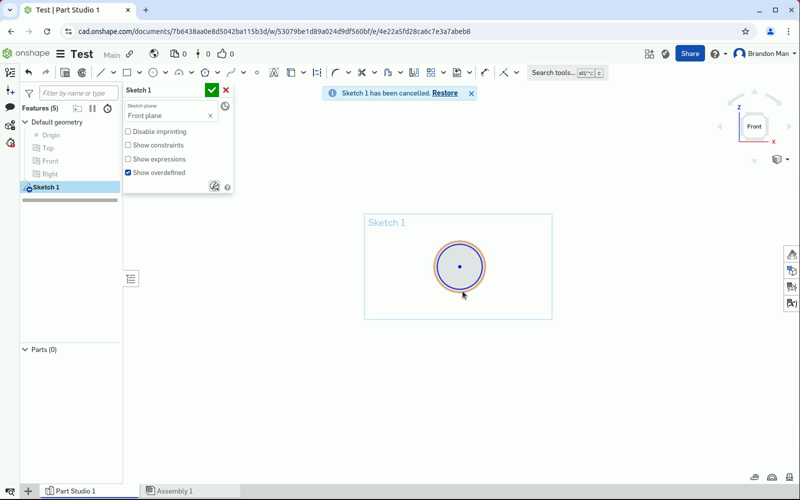
scroll(6)
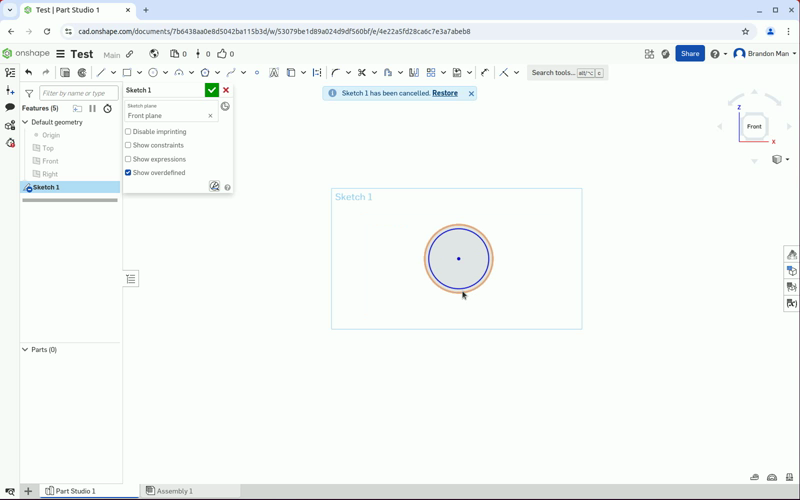
scroll(6)
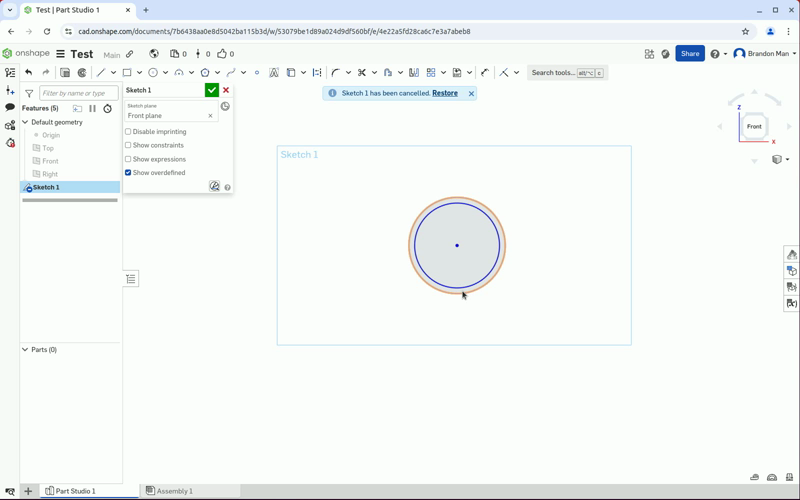
scroll(6)
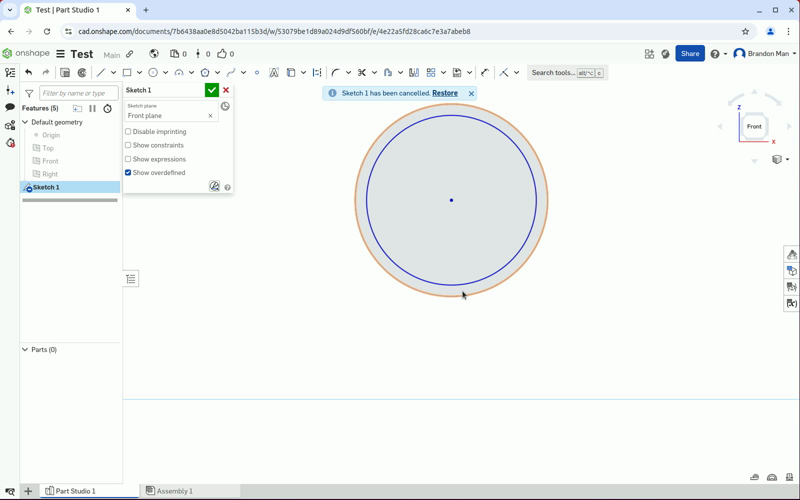
click(462, 290)
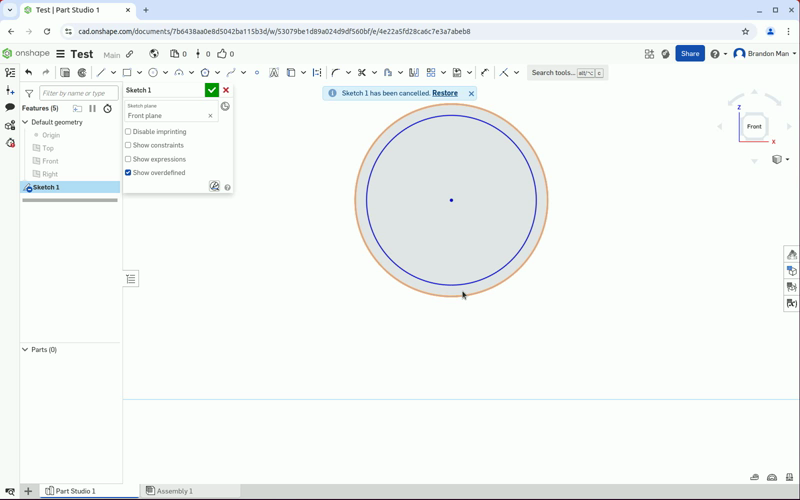
scroll(-6)
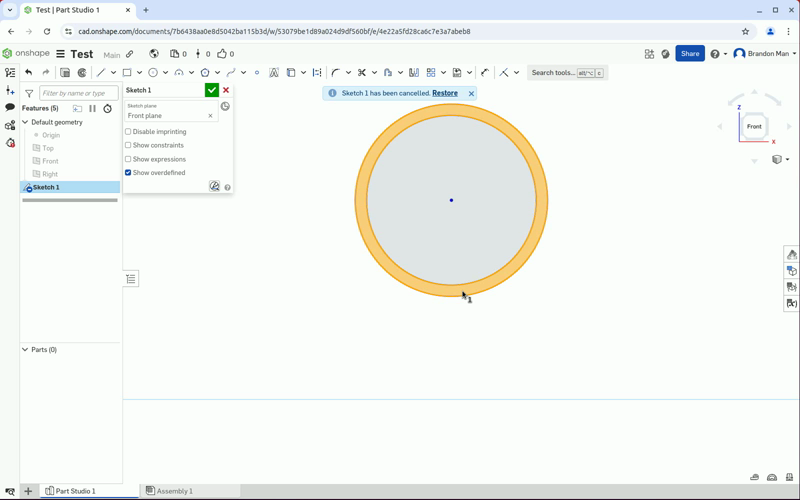
scroll(-6)
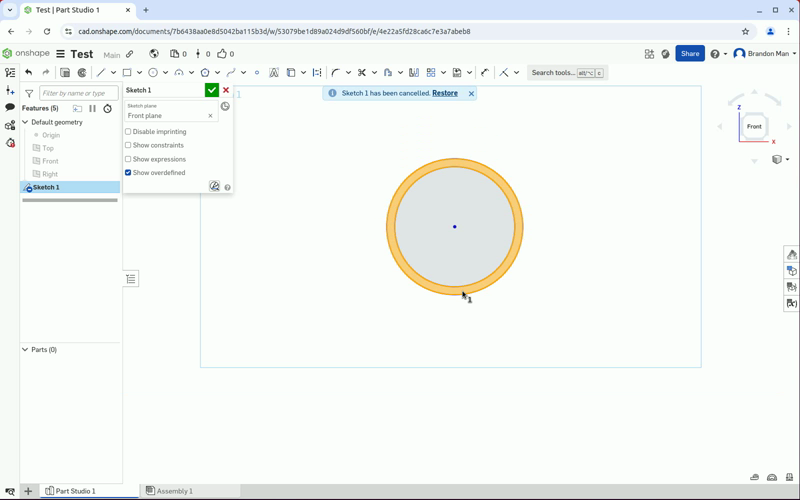
scroll(-6)
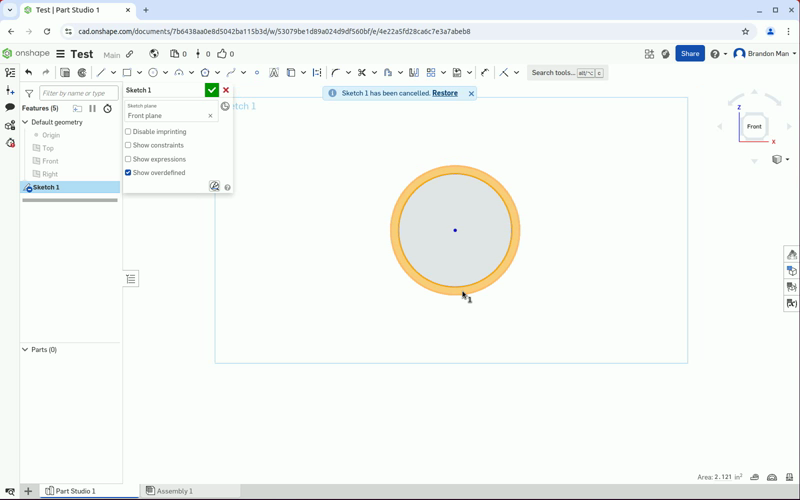
scroll(-6)
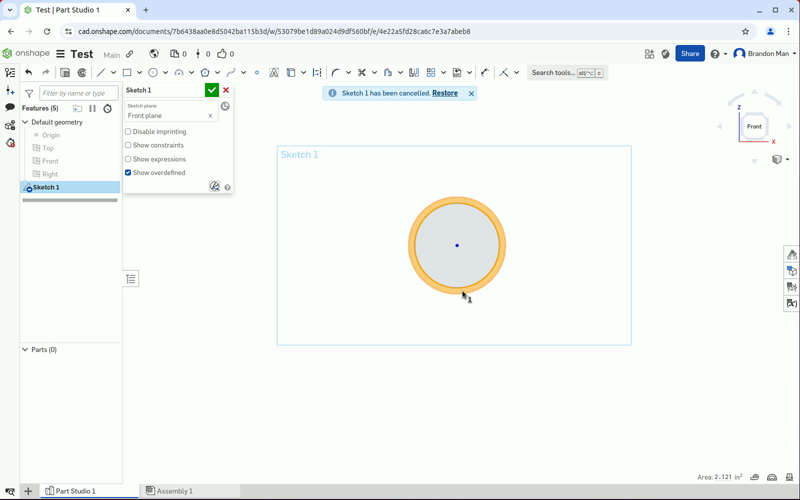
scroll(-6)
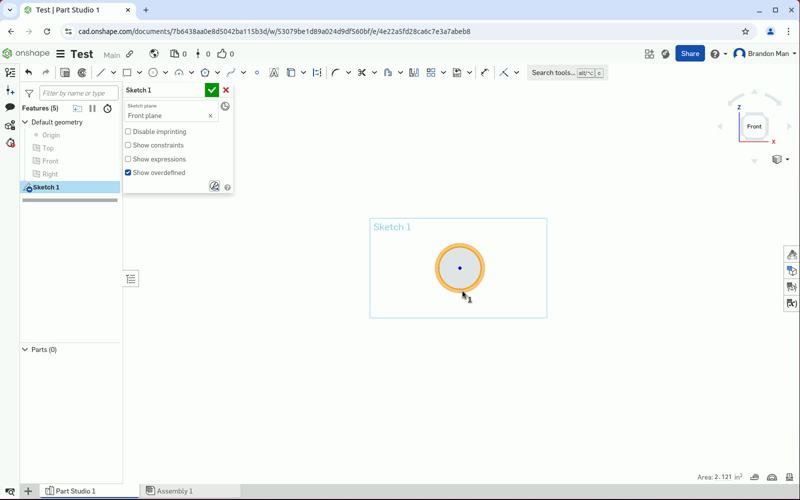
scroll(-6)
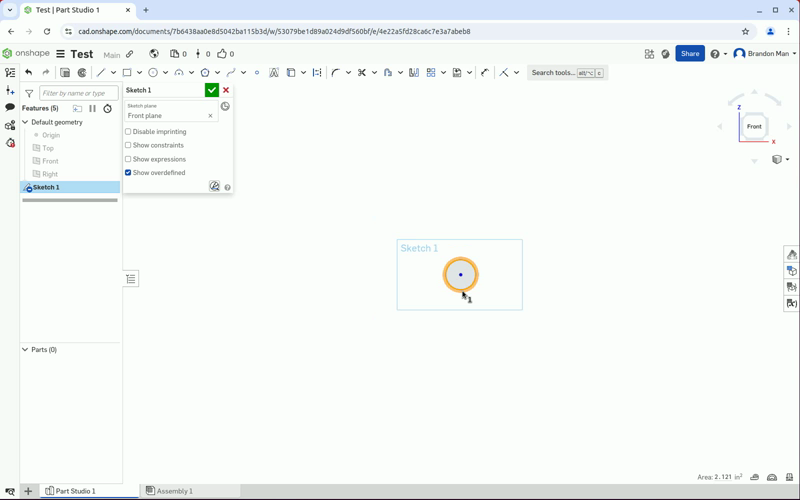
scroll(-6)
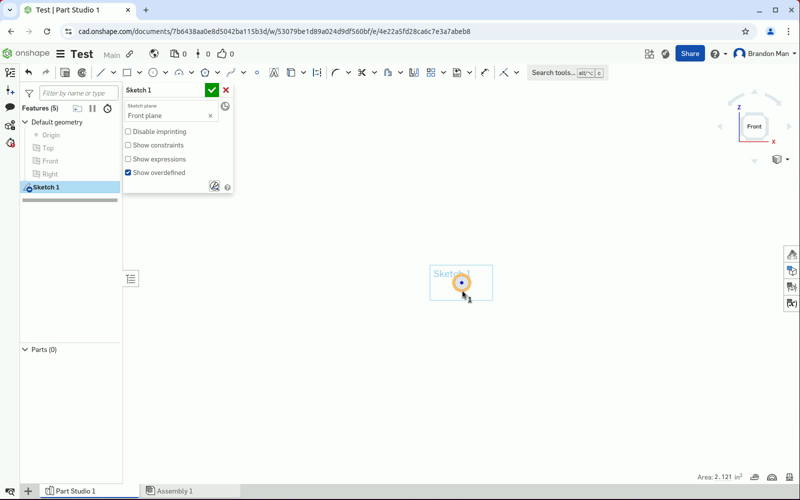
mouse_move(73, 352)
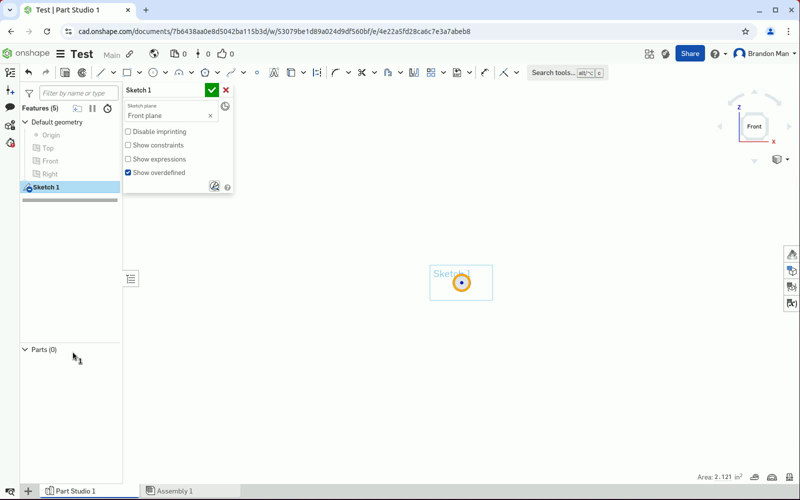
key(shift+y)
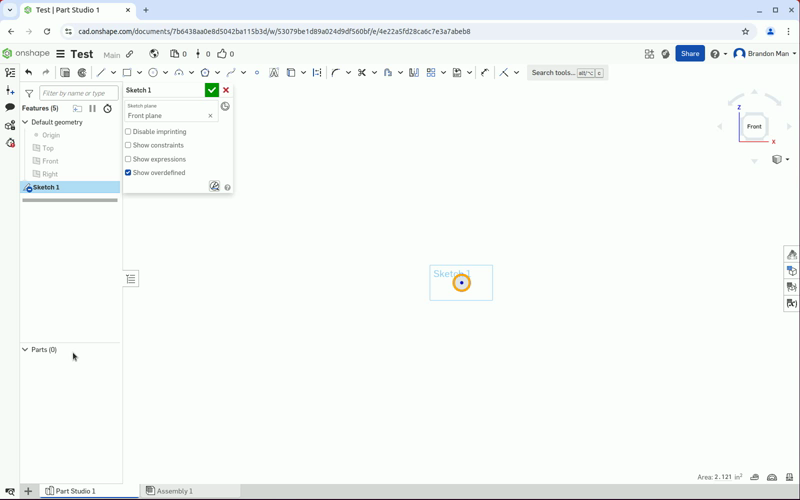
key(shift+e)
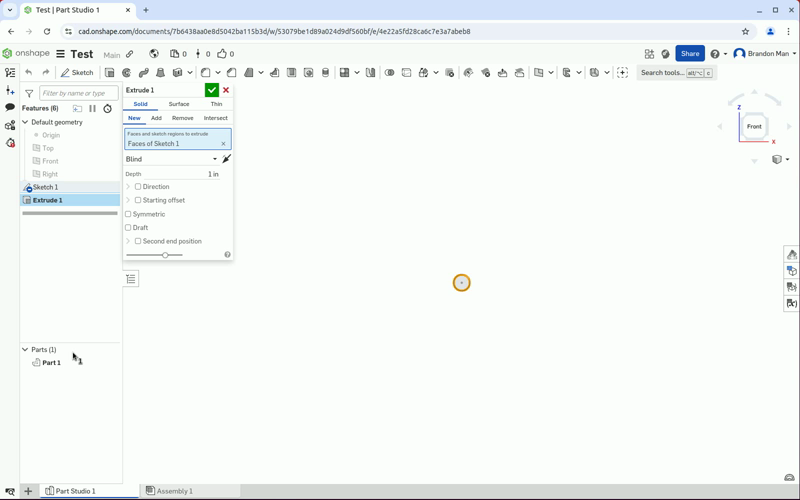
mouse_move(143, 106)
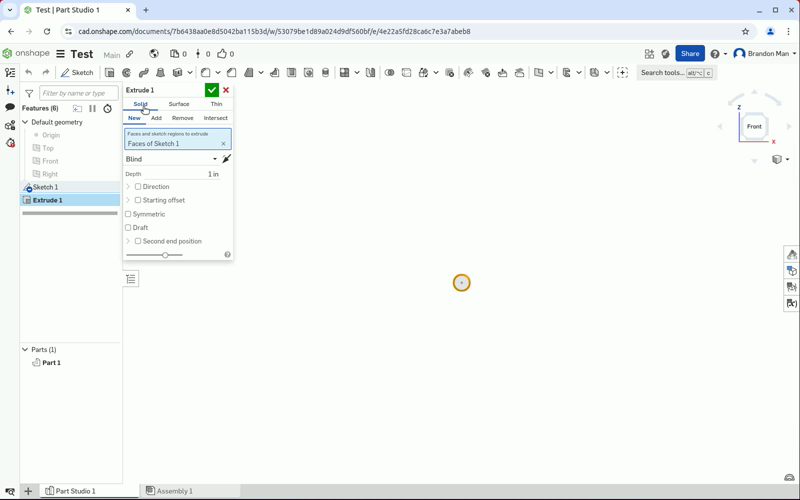
click(143, 106)
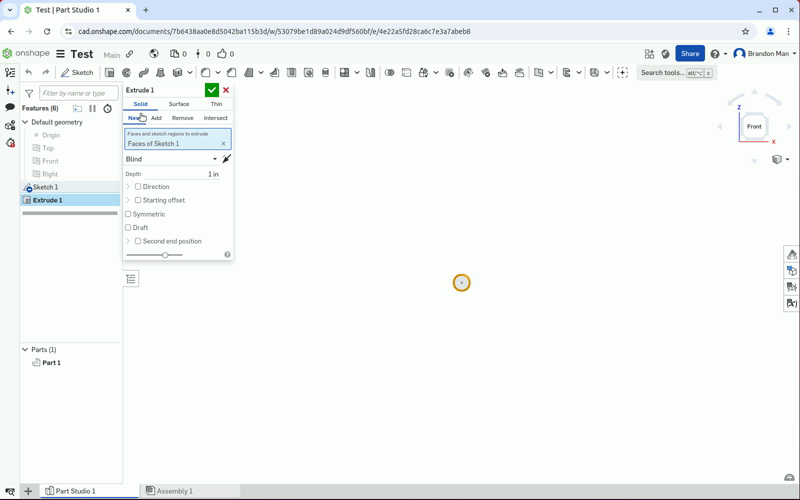
mouse_move(137, 120)
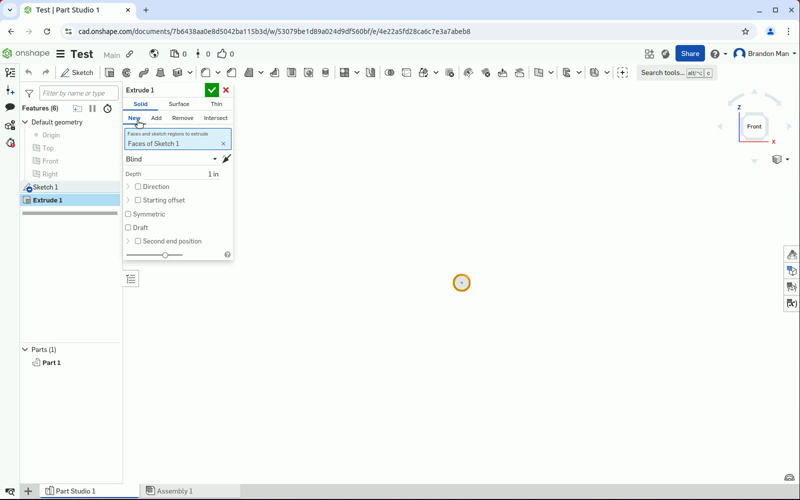
click(137, 120)
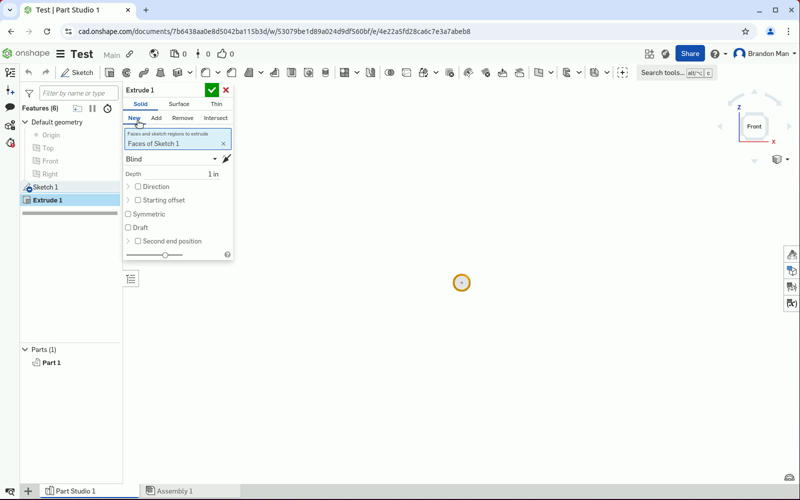
key(tab, 4)
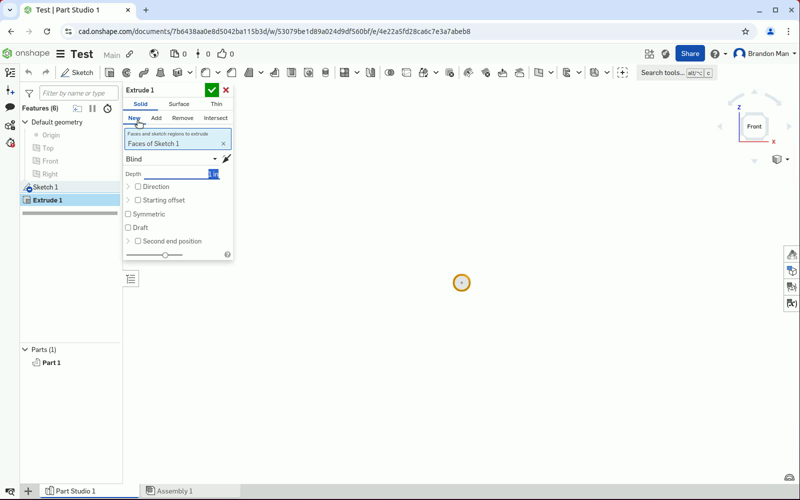
text(22.868)
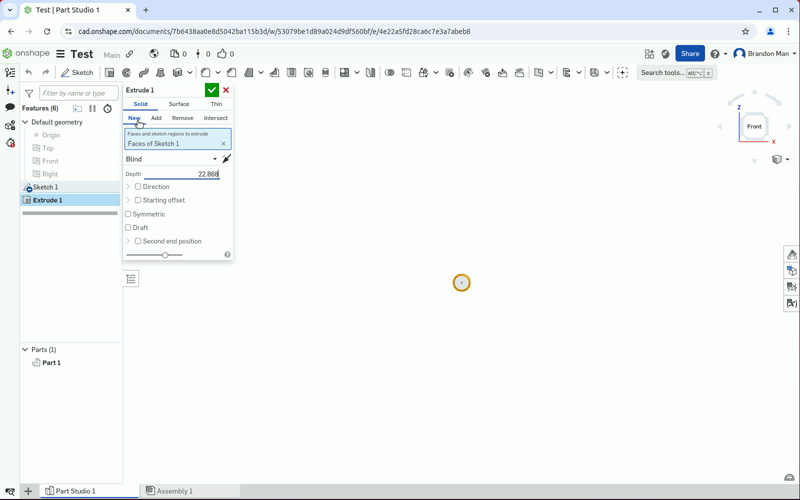
key(enter)
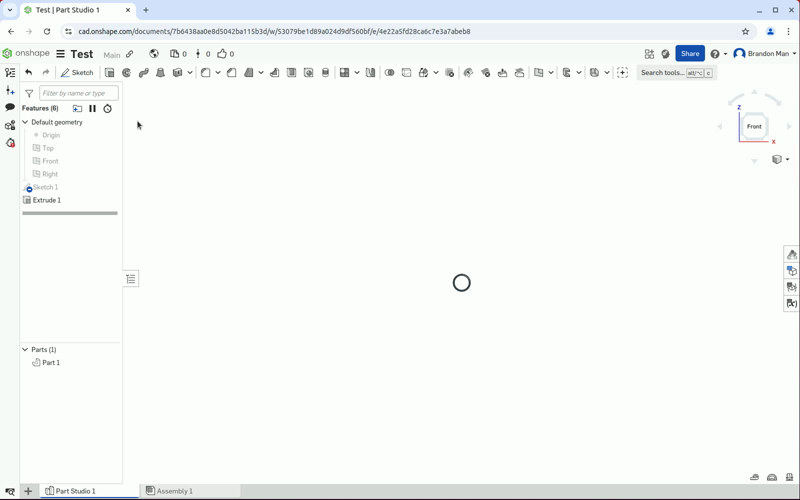
key(shift+h)
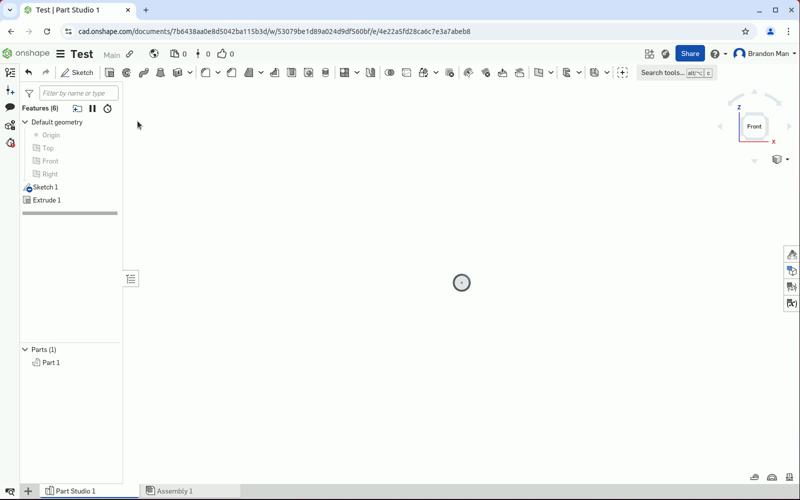
key(shift+h)
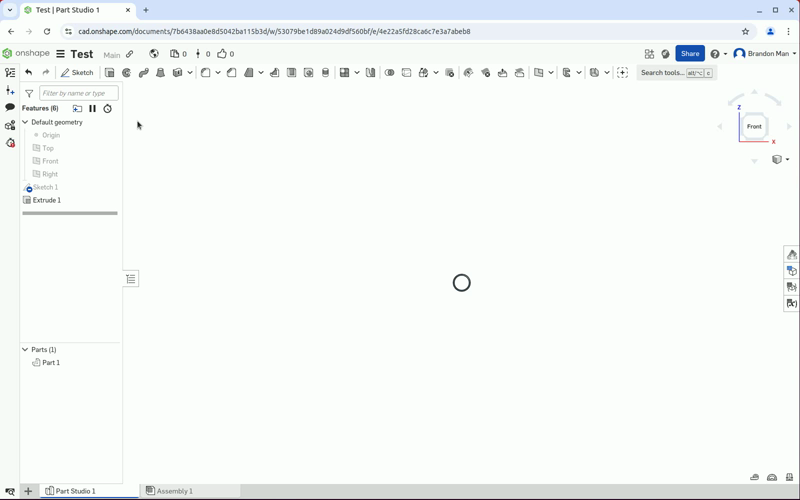
mouse_move(73, 189)
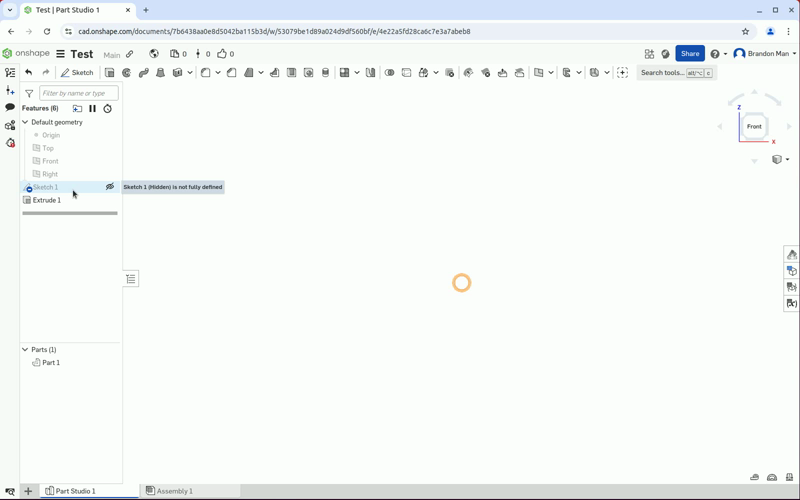
click(73, 189)
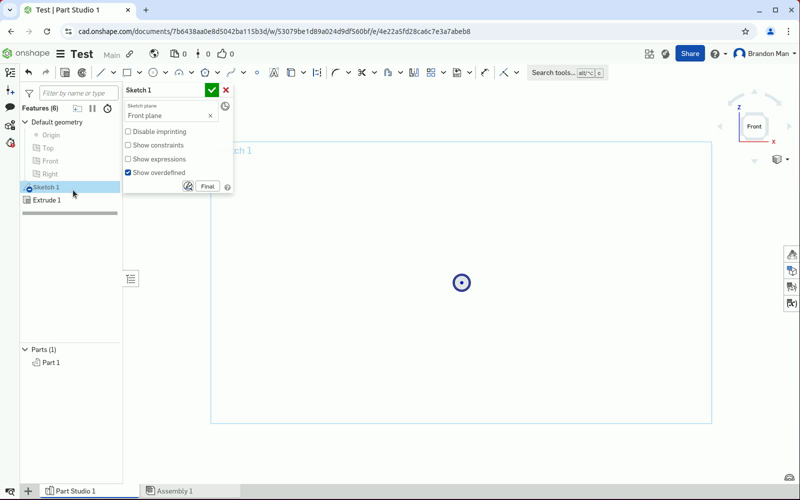
mouse_move(229, 92)
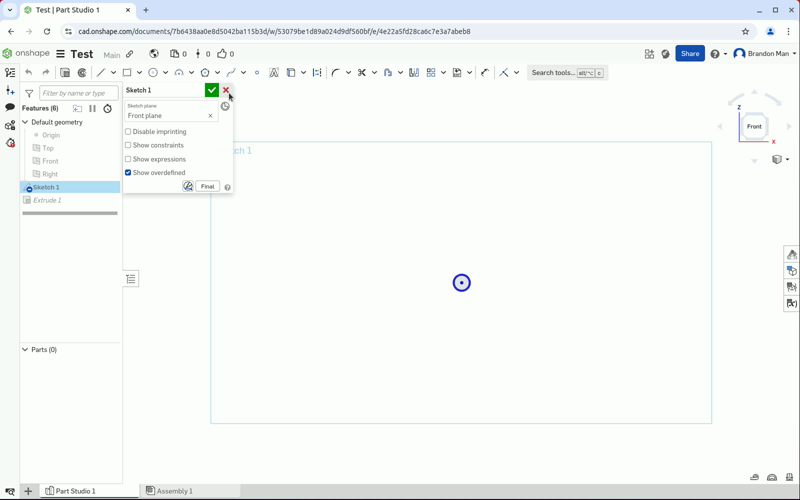
click(229, 92)
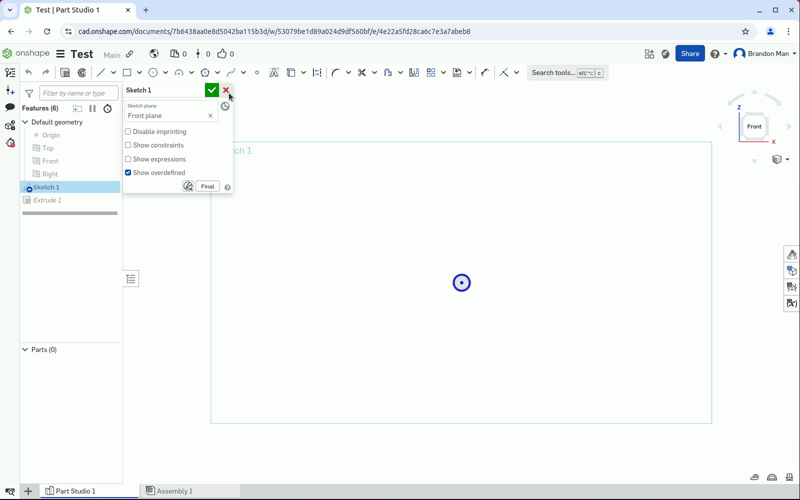
key(shift+s)
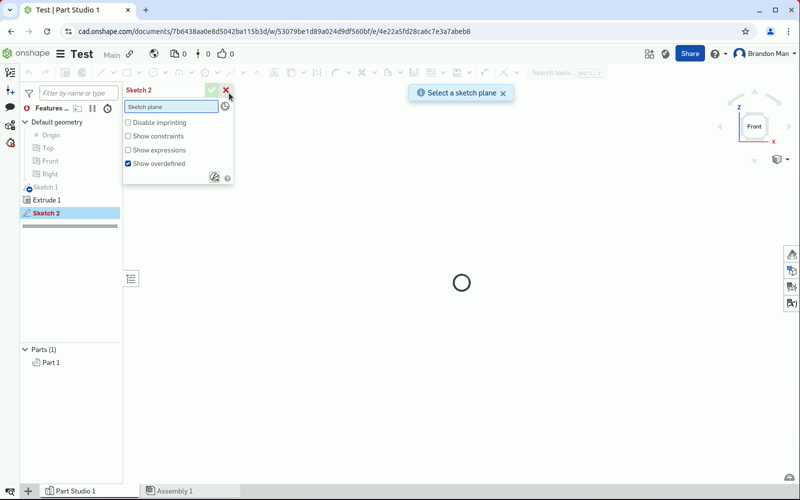
mouse_move(73, 163)
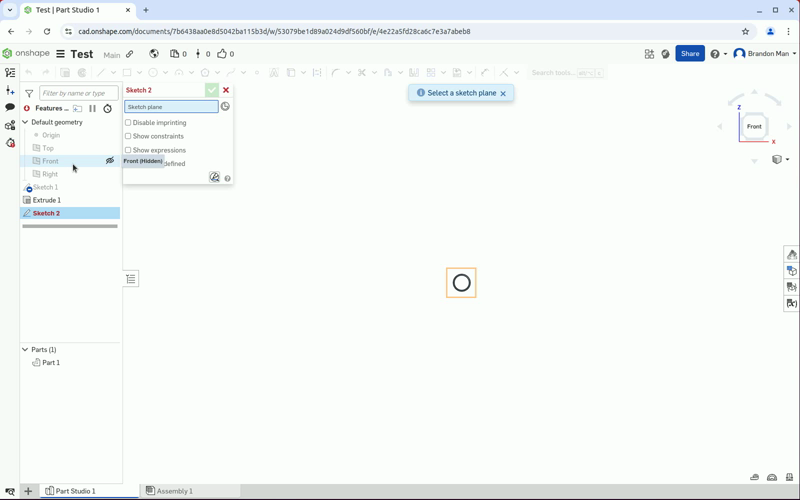
click(73, 163)
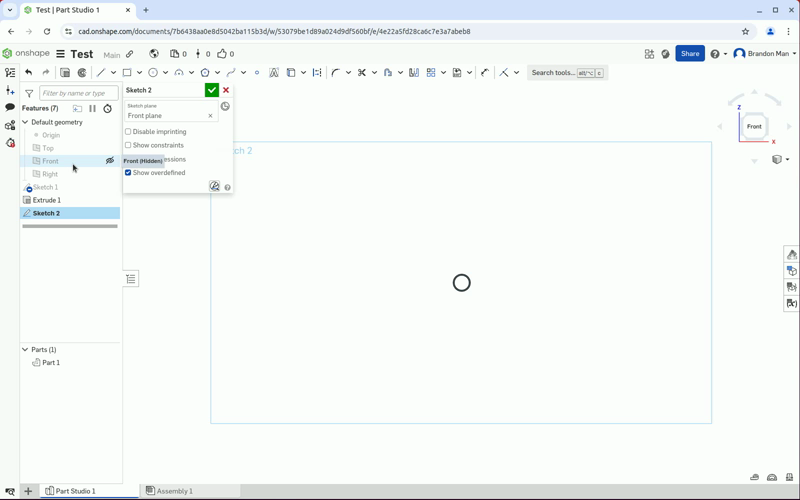
mouse_move(73, 352)
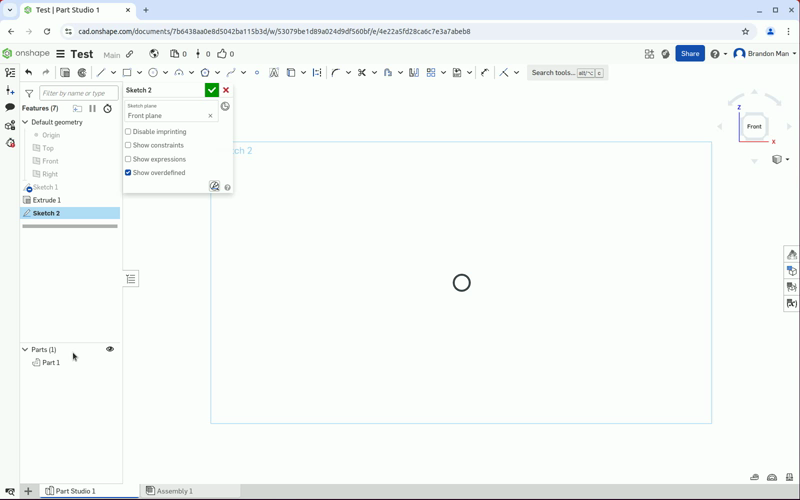
key(y)
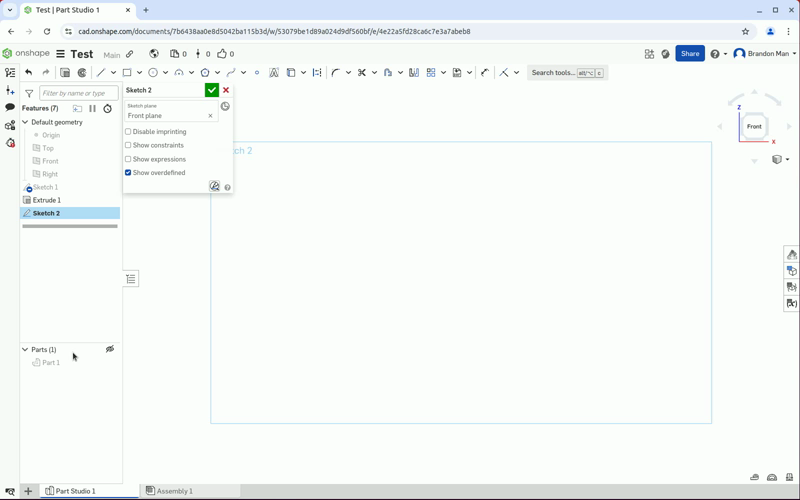
key(c)
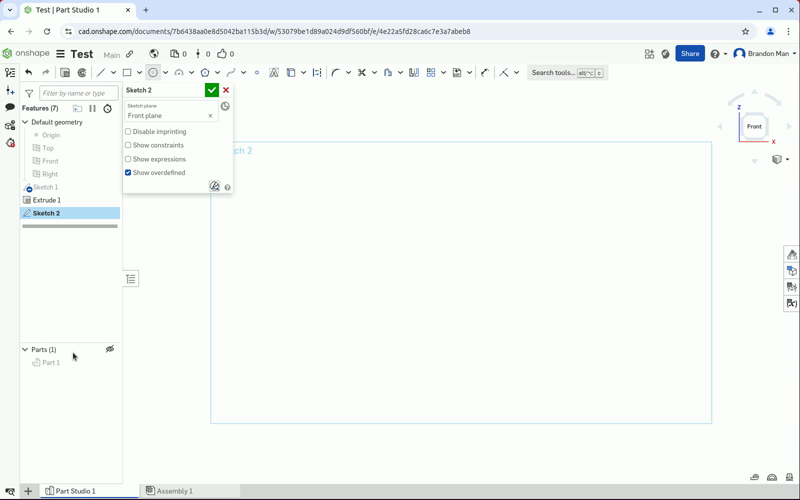
key_down(shift)
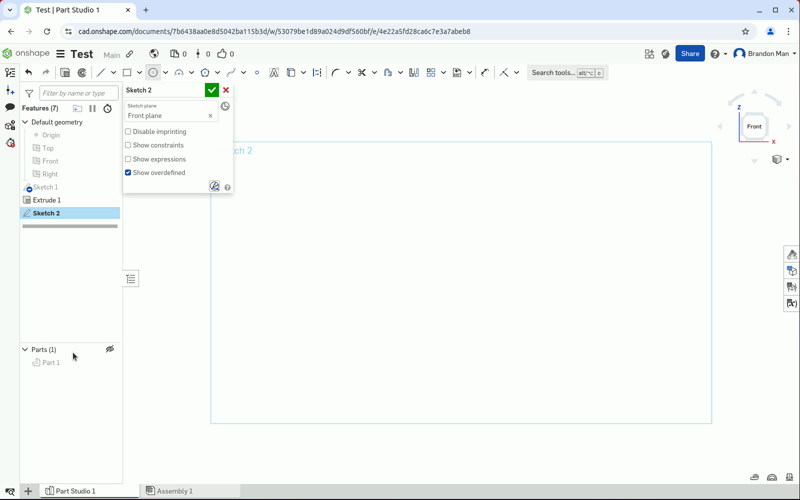
mouse_move(461, 282)
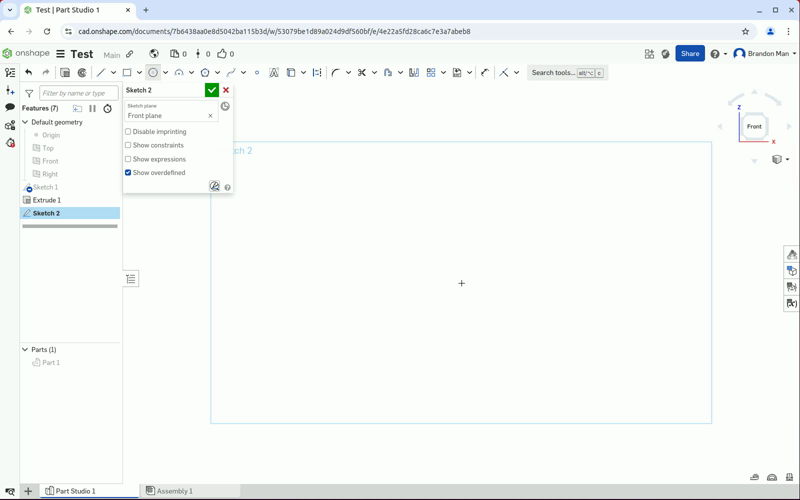
click(461, 282)
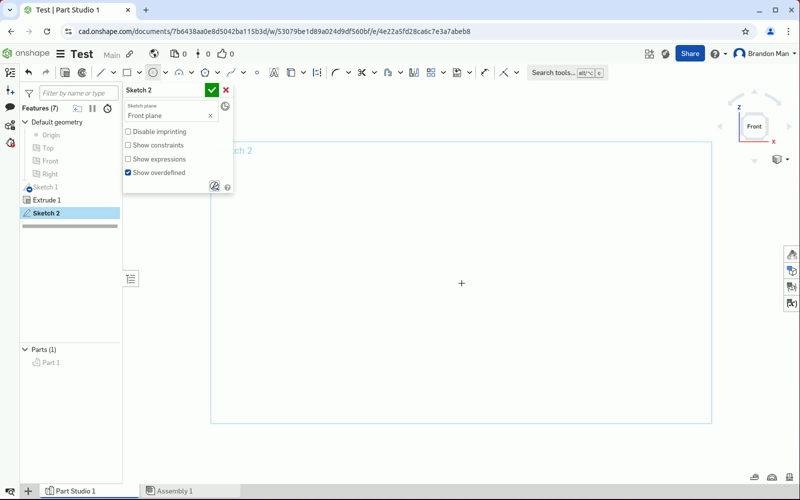
key_up(shift)
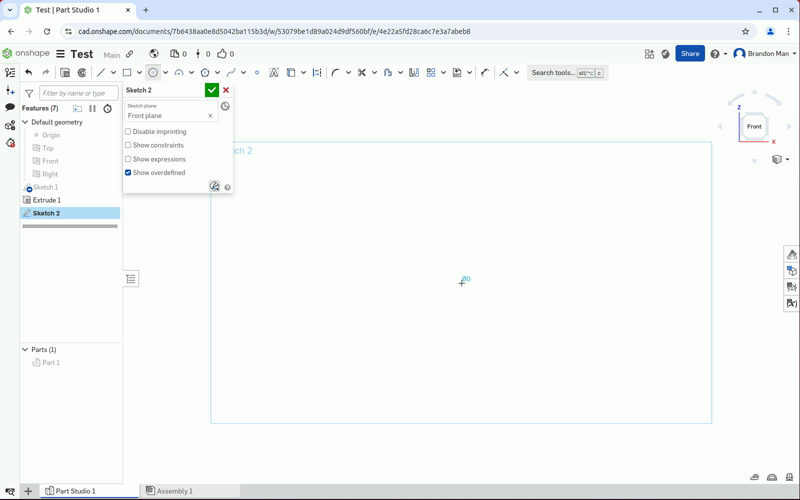
mouse_move(470, 282)
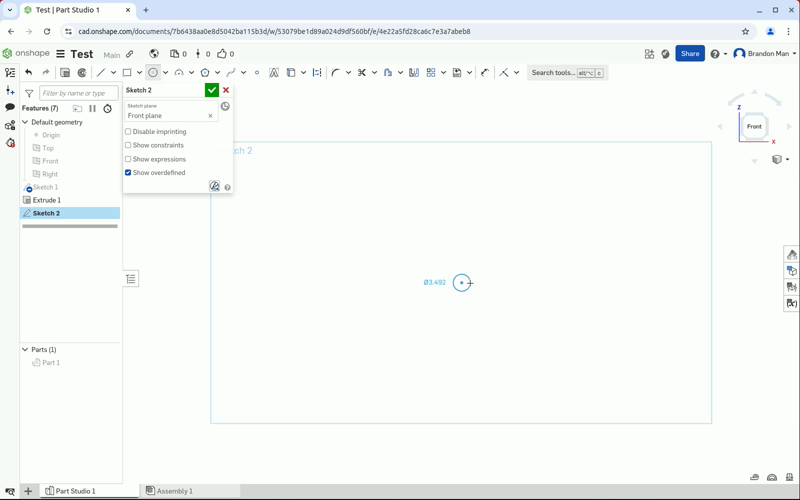
click(470, 282)
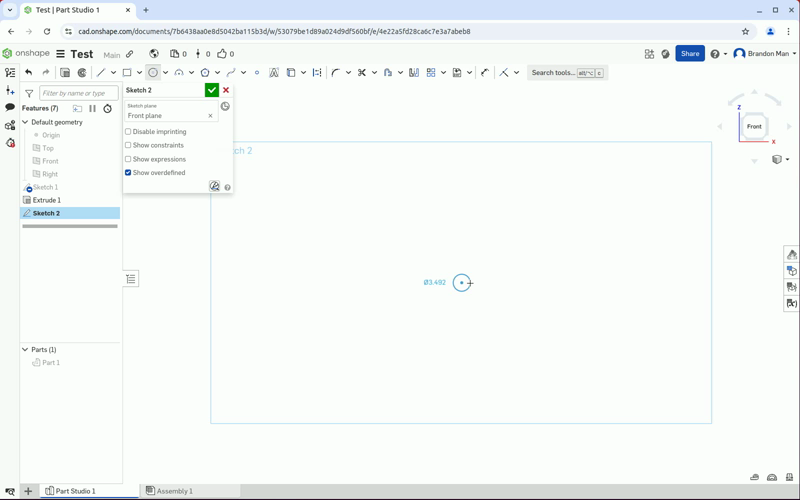
key(esc)
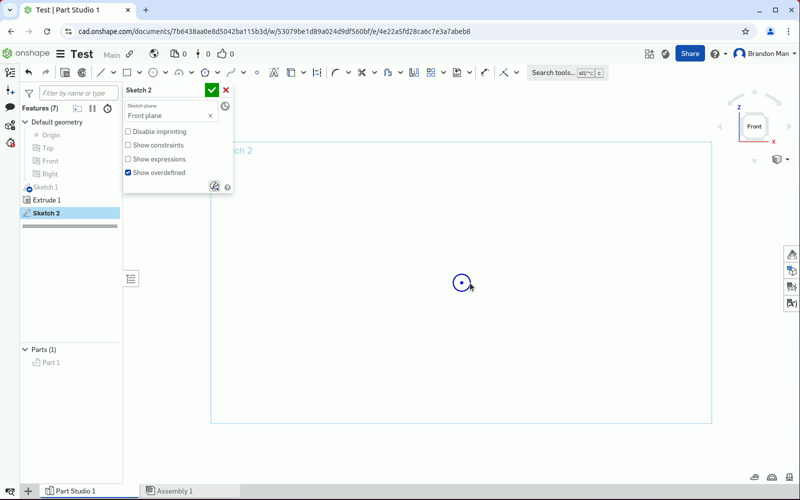
mouse_move(468, 286)
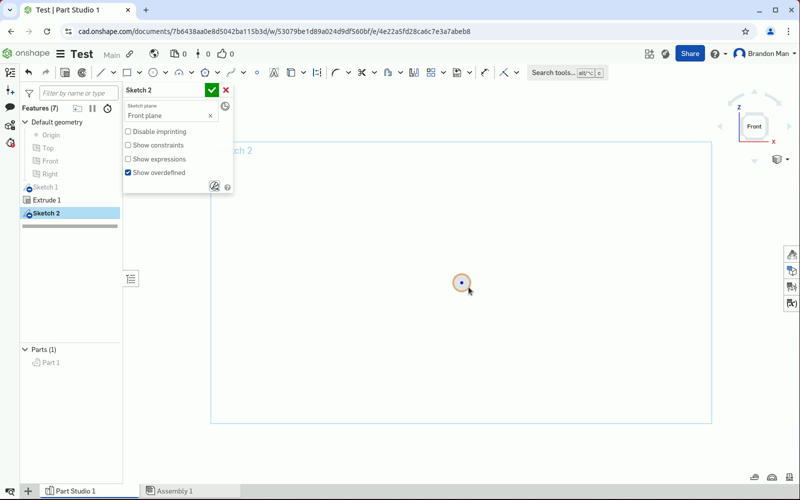
scroll(6)
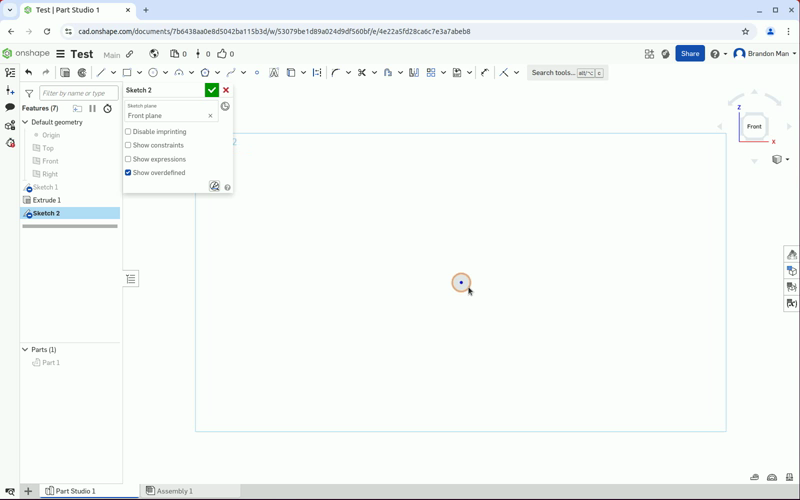
scroll(6)
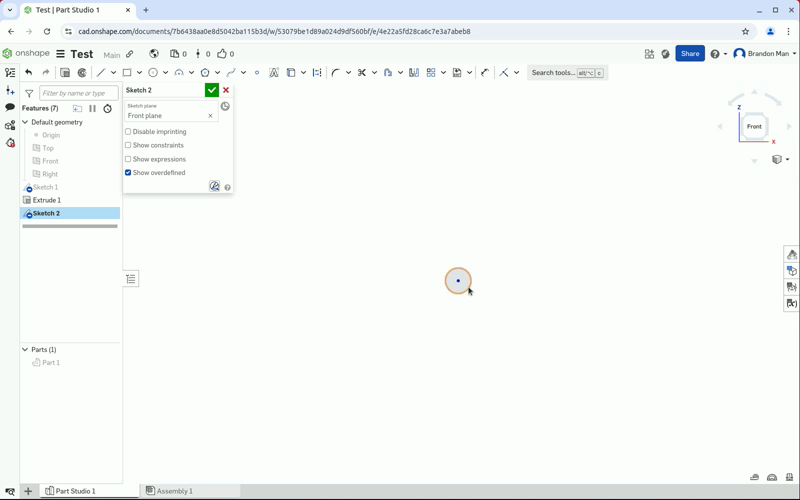
scroll(6)
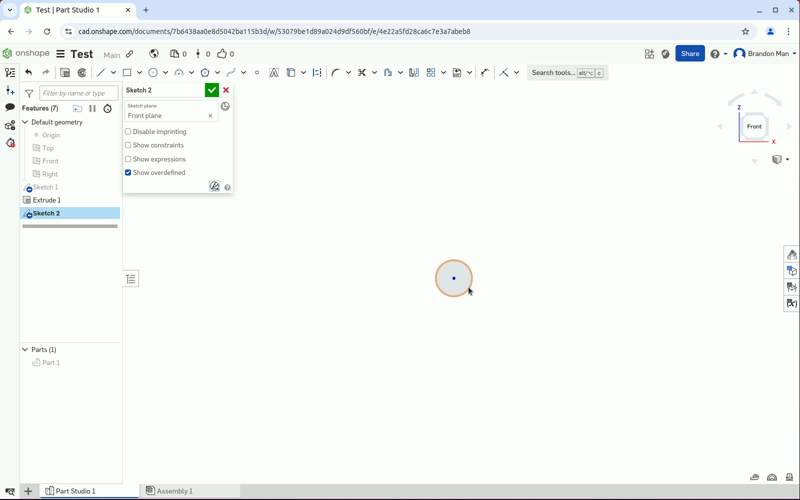
scroll(6)
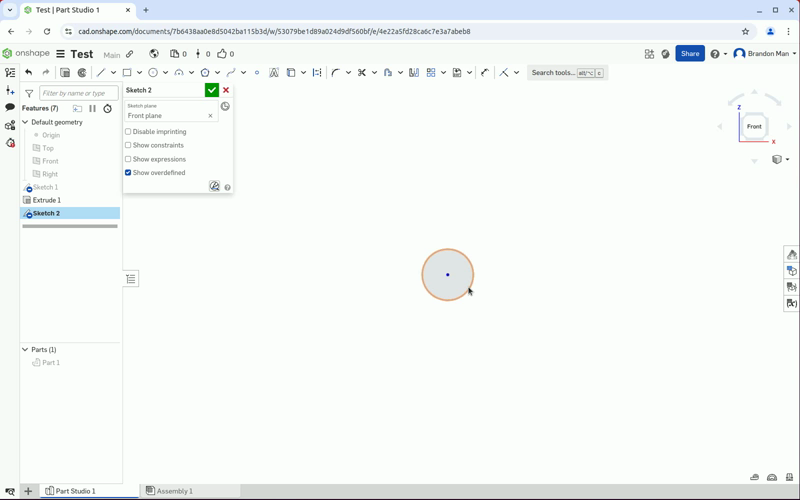
scroll(6)
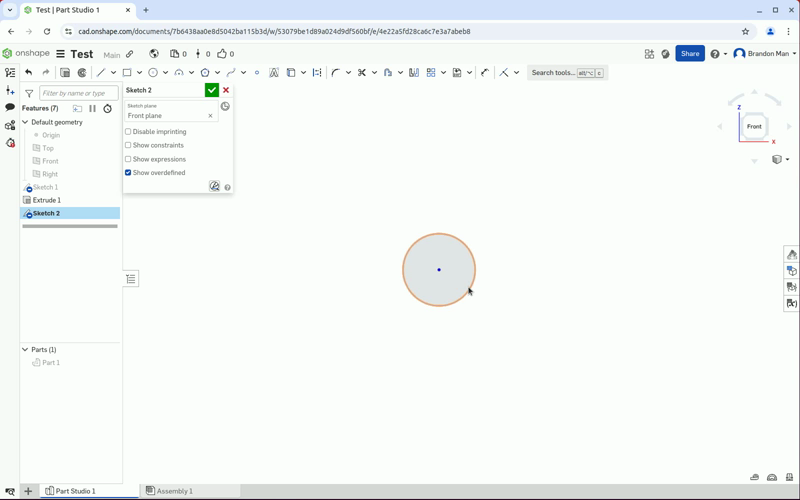
scroll(6)
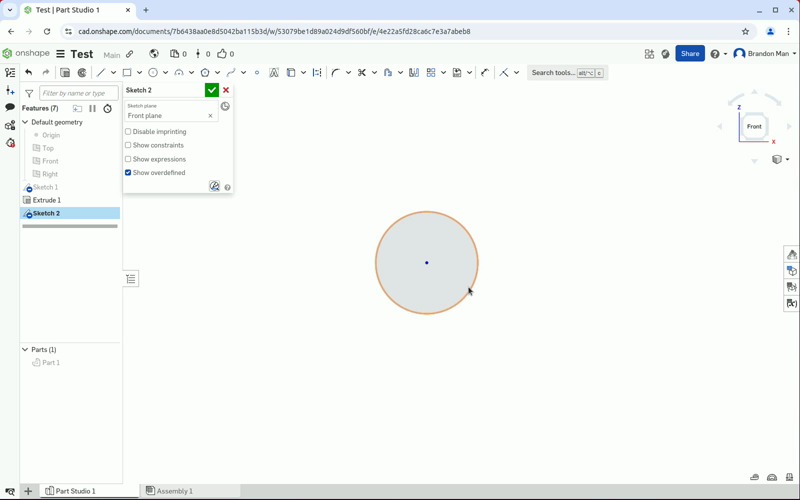
scroll(6)
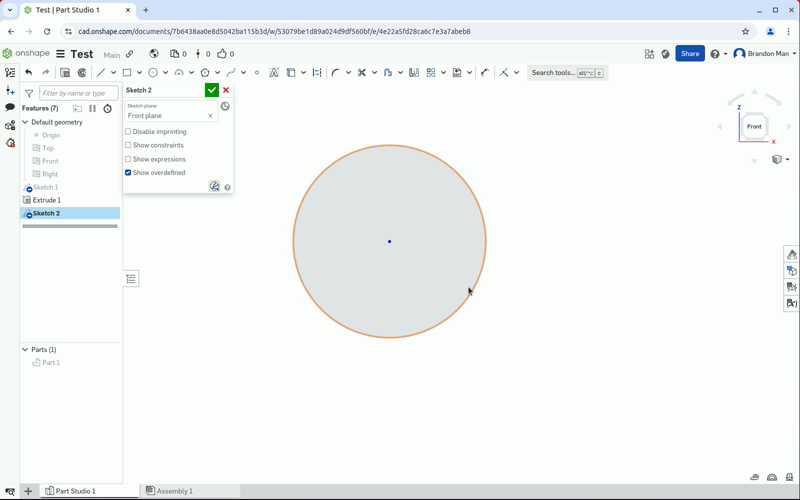
click(468, 286)
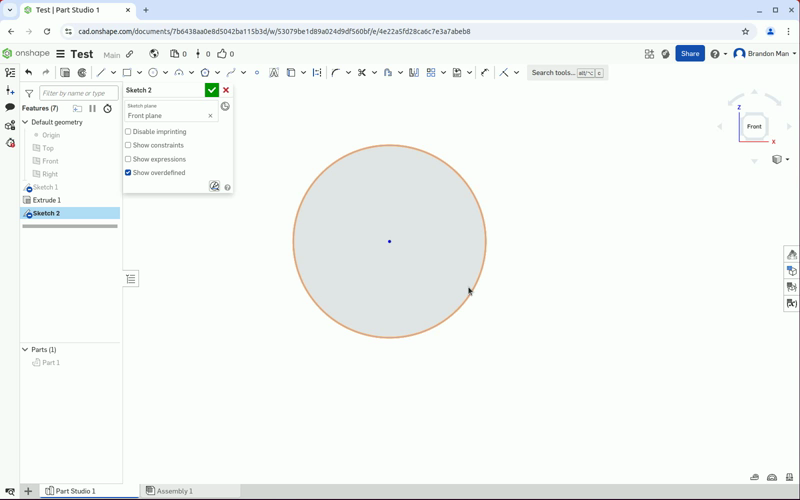
scroll(-6)
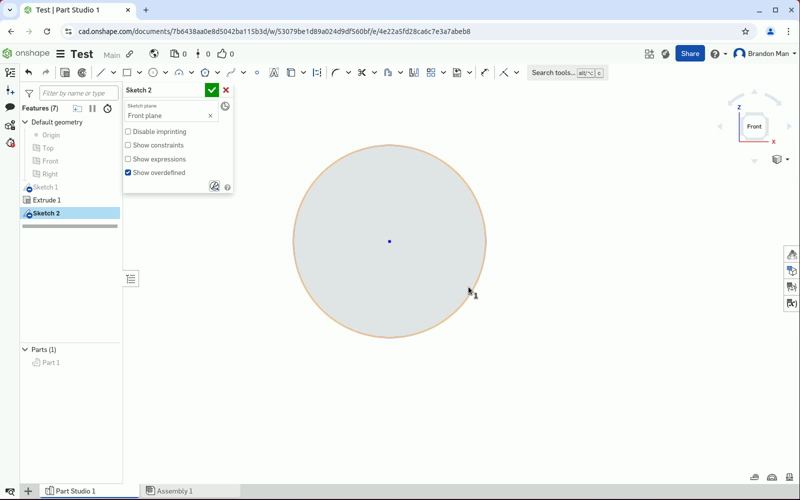
scroll(-6)
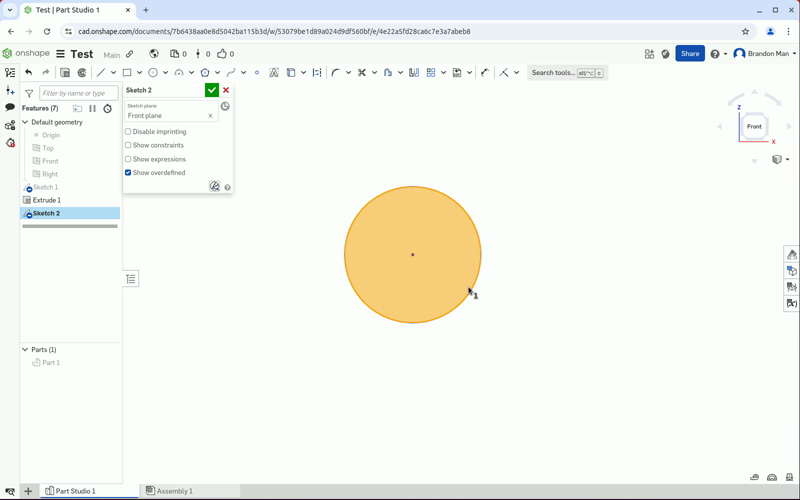
scroll(-6)
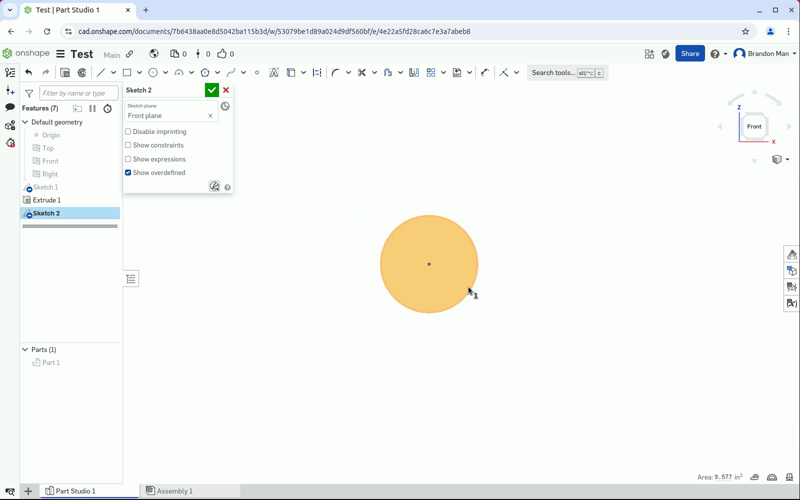
scroll(-6)
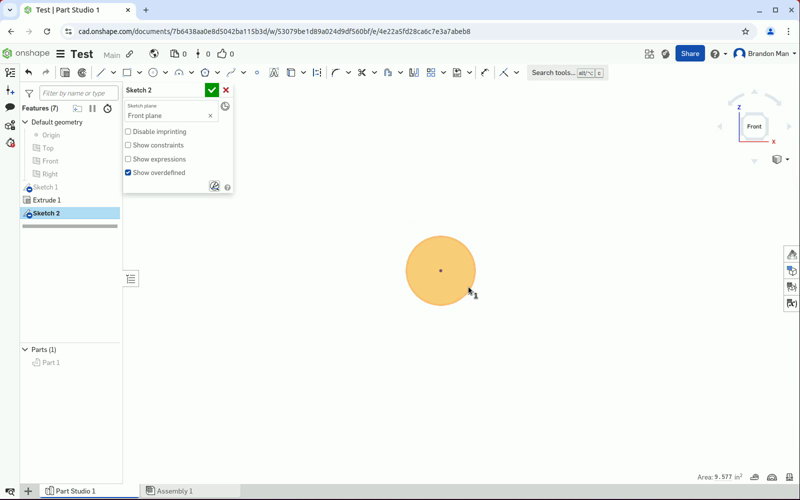
scroll(-6)
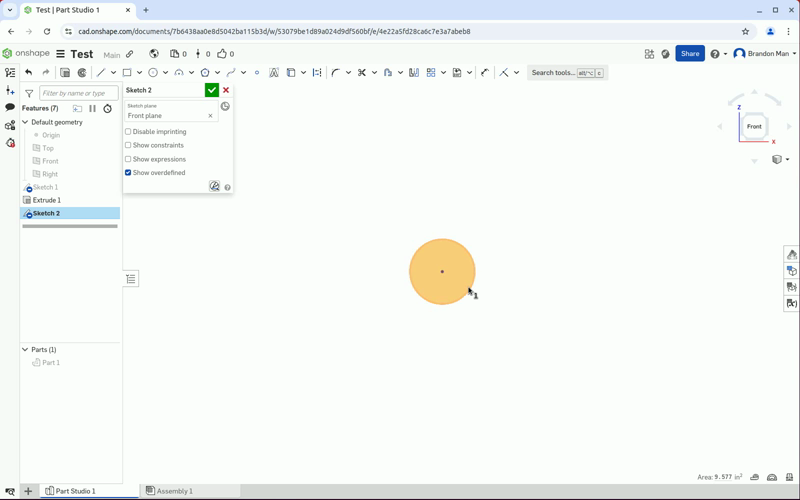
scroll(-6)
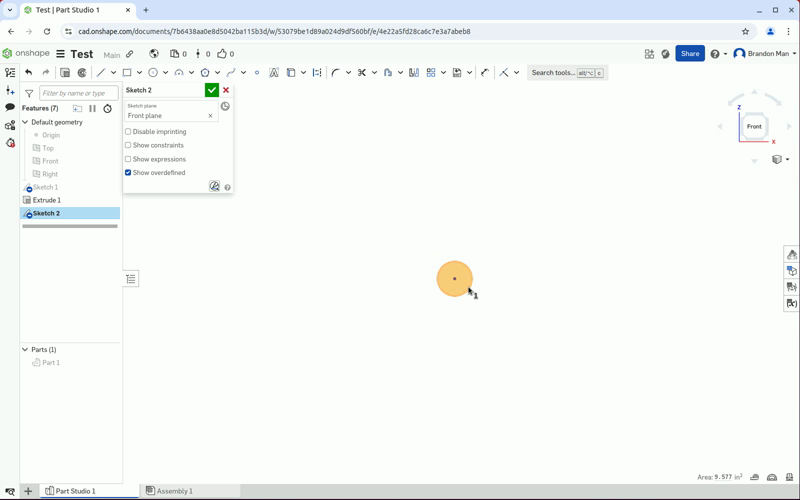
scroll(-6)
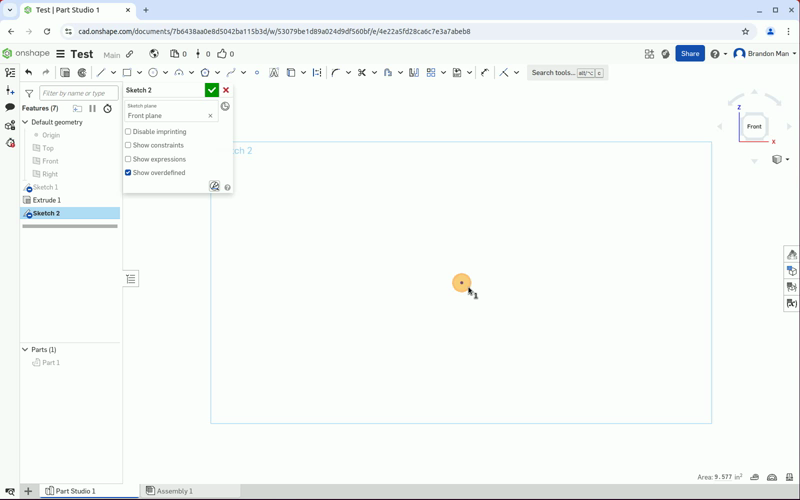
mouse_move(73, 352)
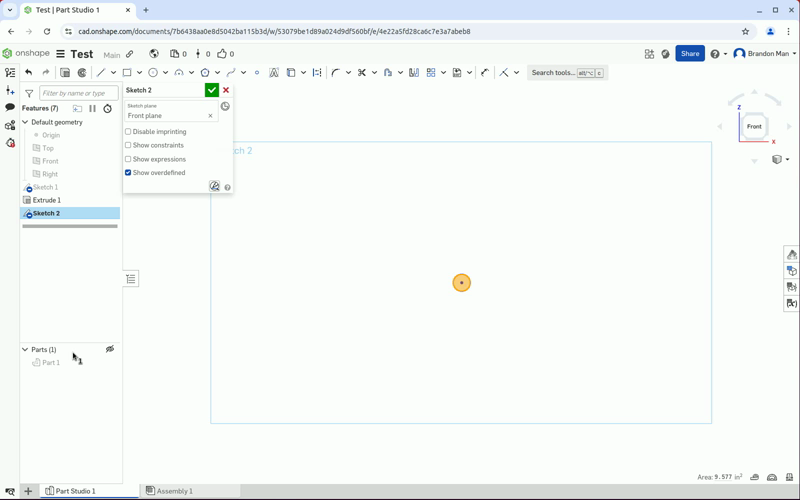
key(shift+y)
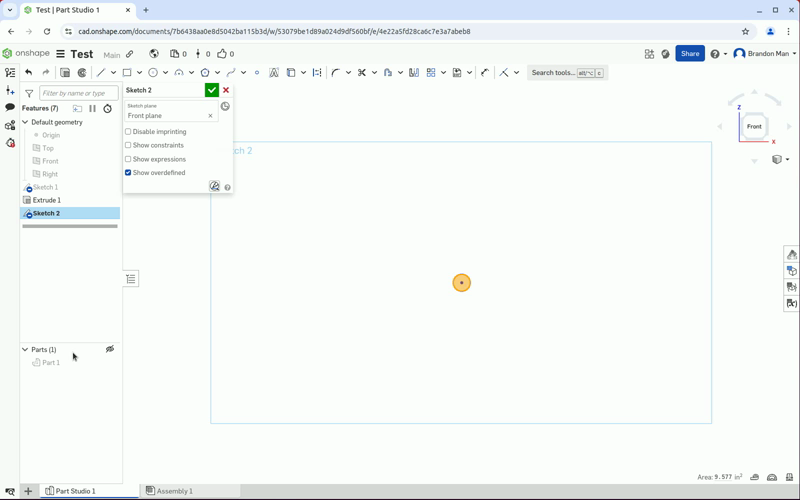
key(shift+e)
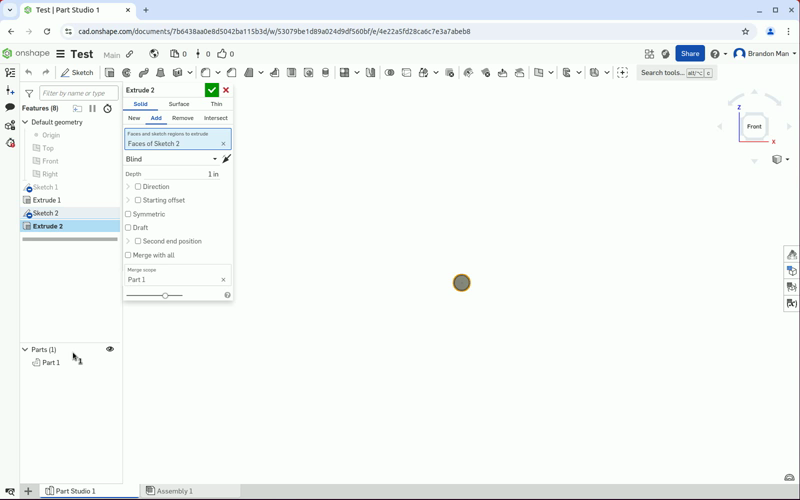
mouse_move(143, 106)
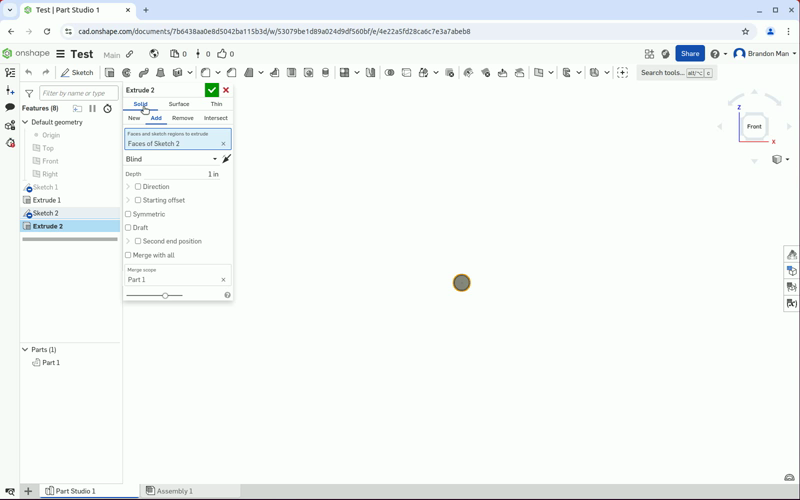
click(143, 106)
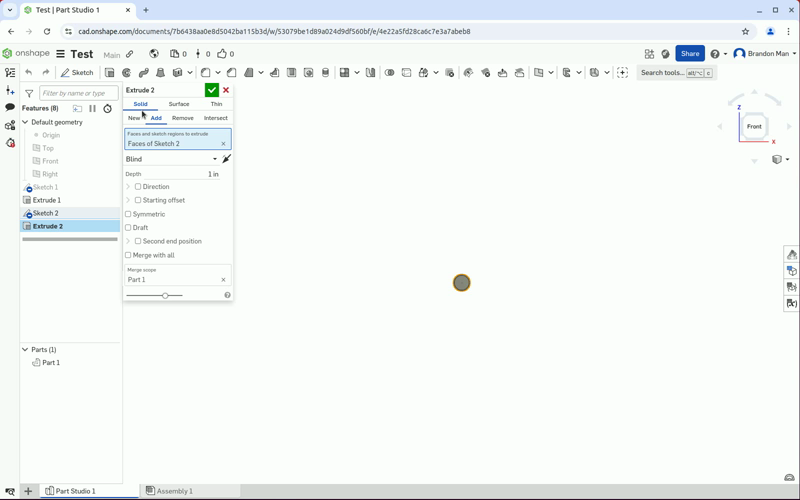
mouse_move(137, 120)
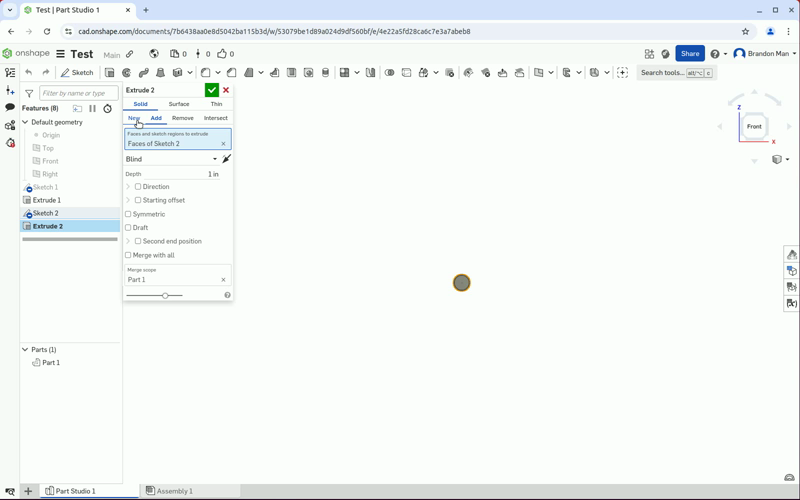
click(137, 120)
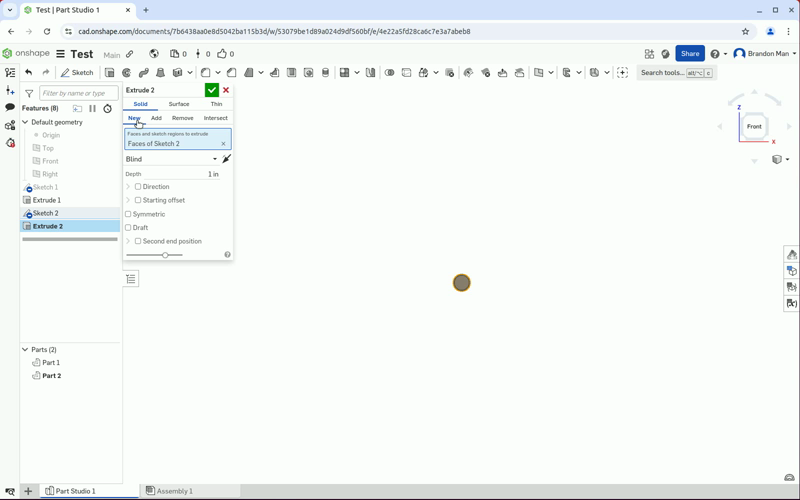
key(tab, 4)
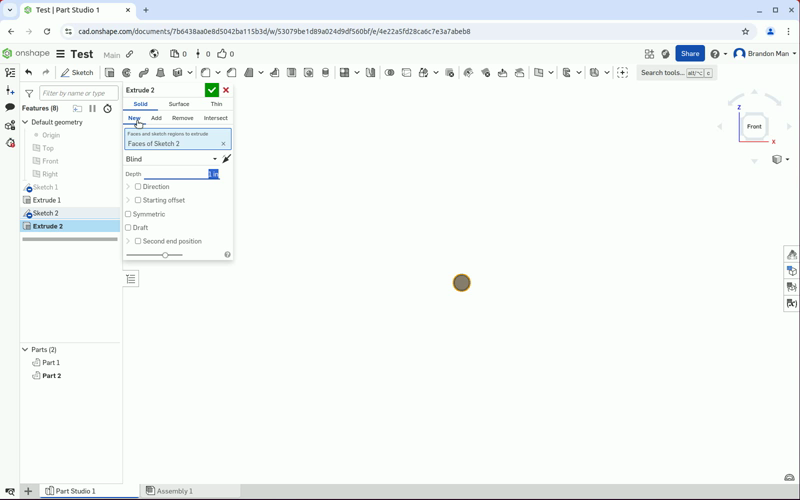
text(-0.241)
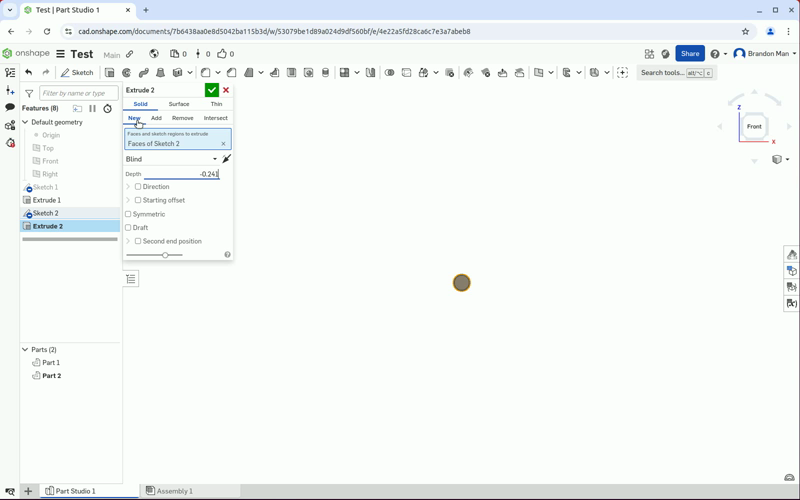
key(enter)
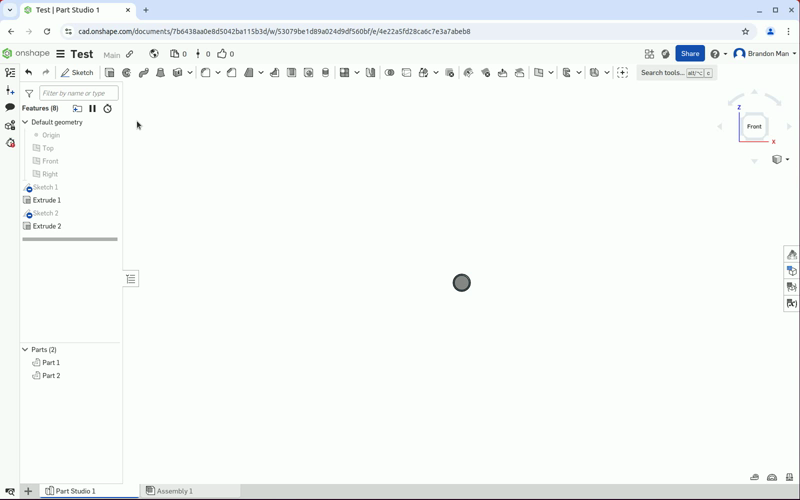
key(shift+h)
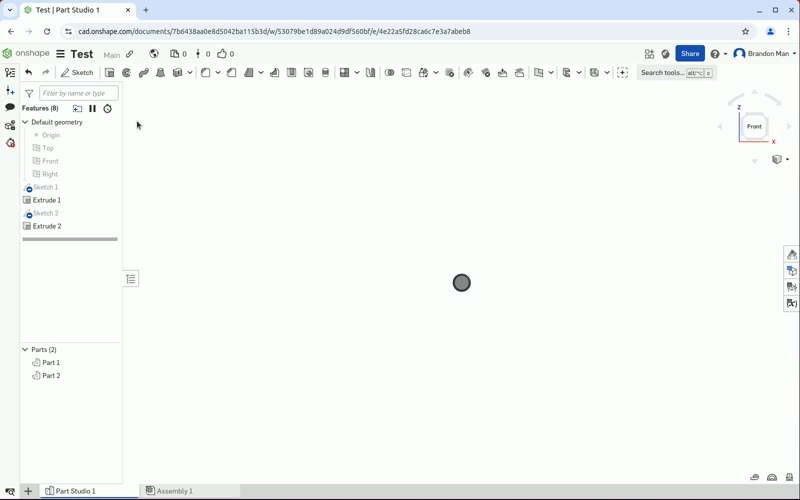
key(shift+h)
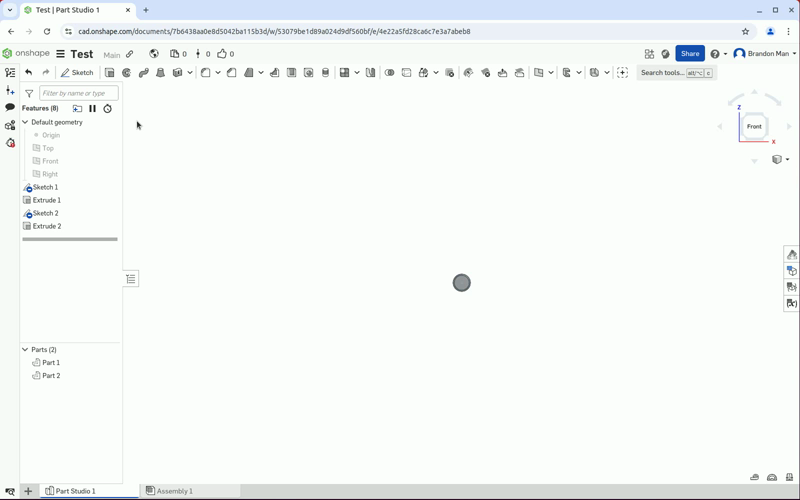
key(shift+7)
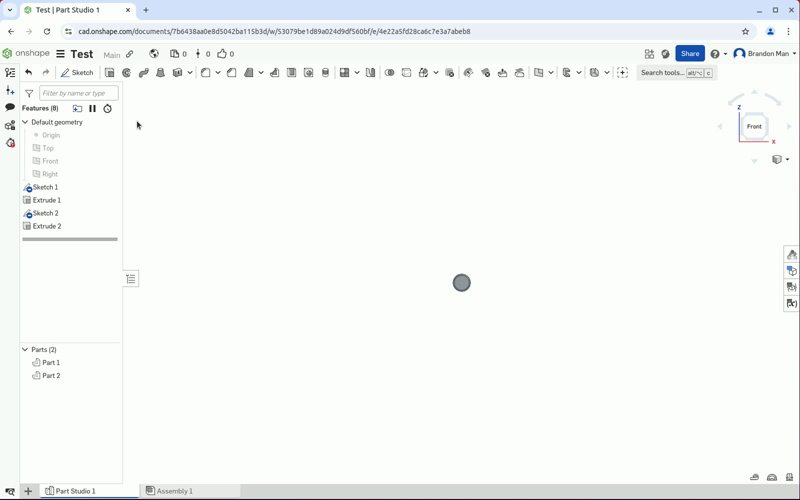
key(left, 2)
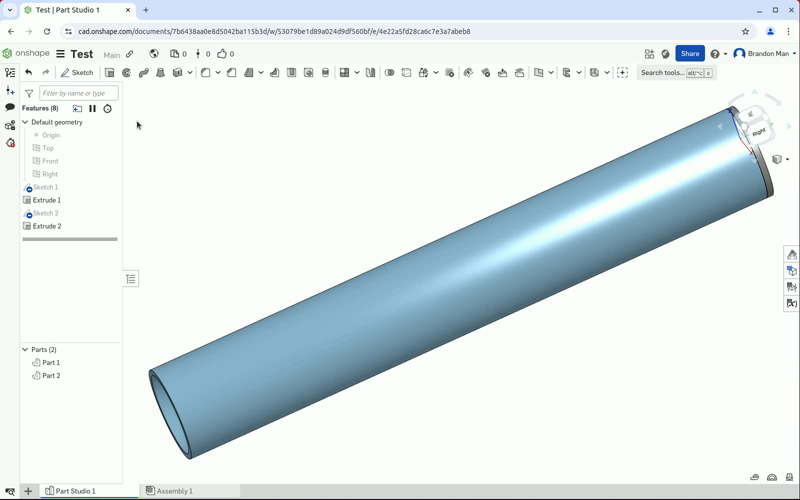
key(down, 2)
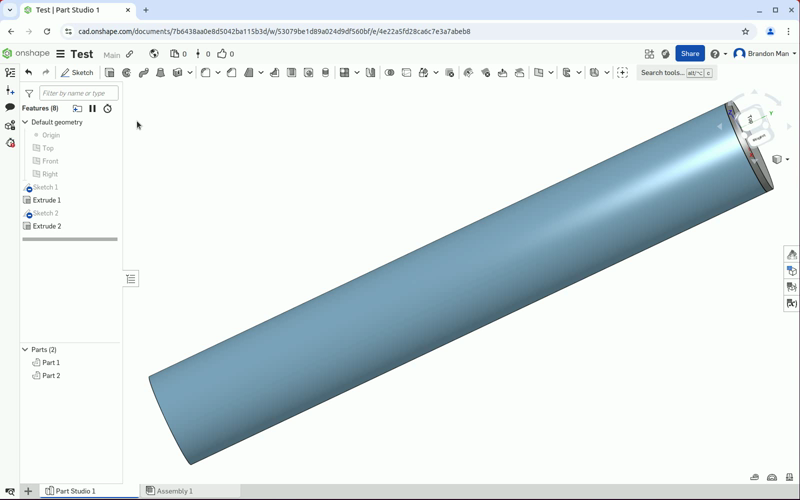
key(up, 2)
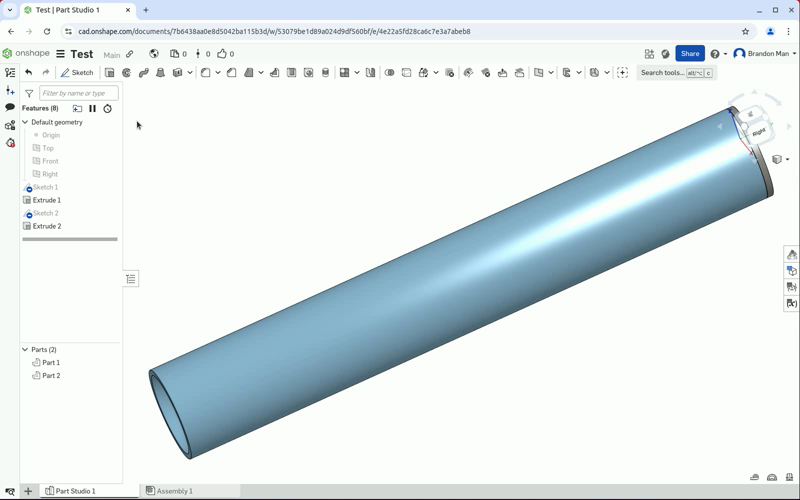
key(right, 2)
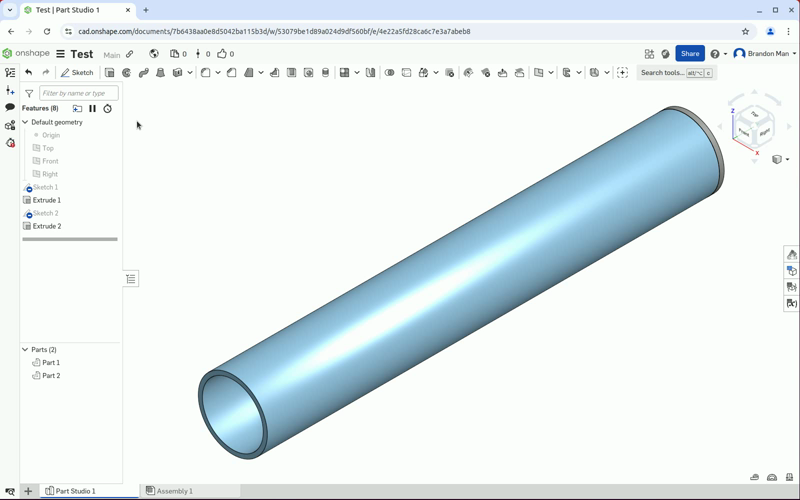
mouse_move(73, 189)
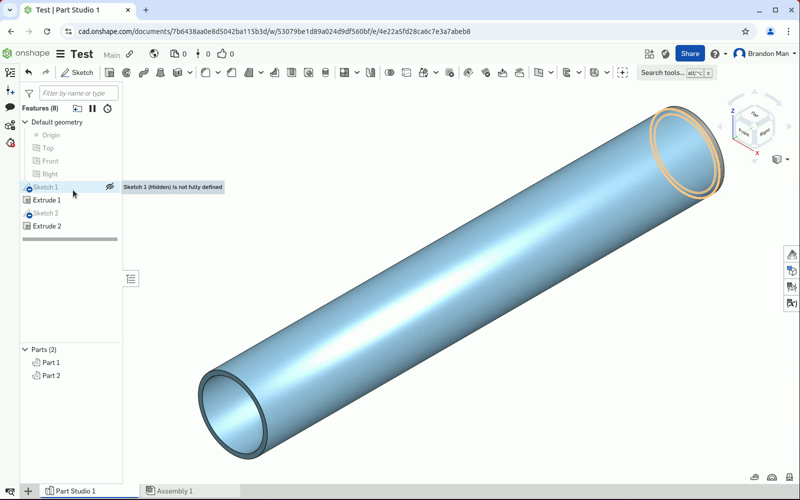
click(73, 189)